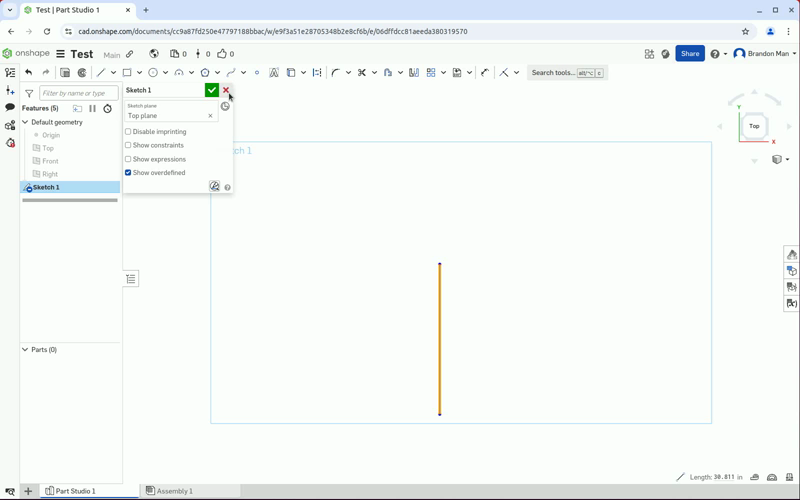
key(shift+h)
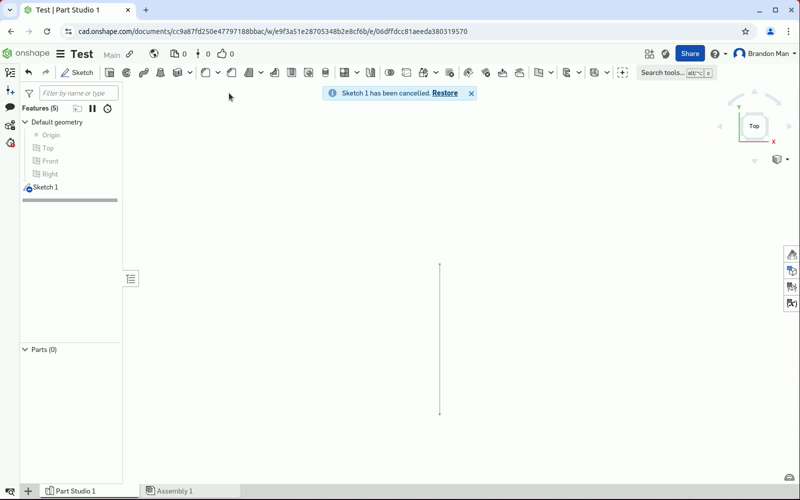
key(shift+s)
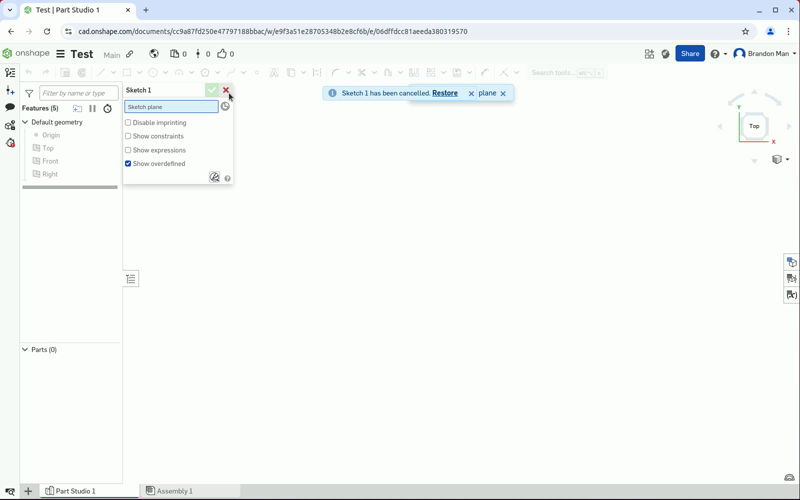
mouse_move(73, 150)
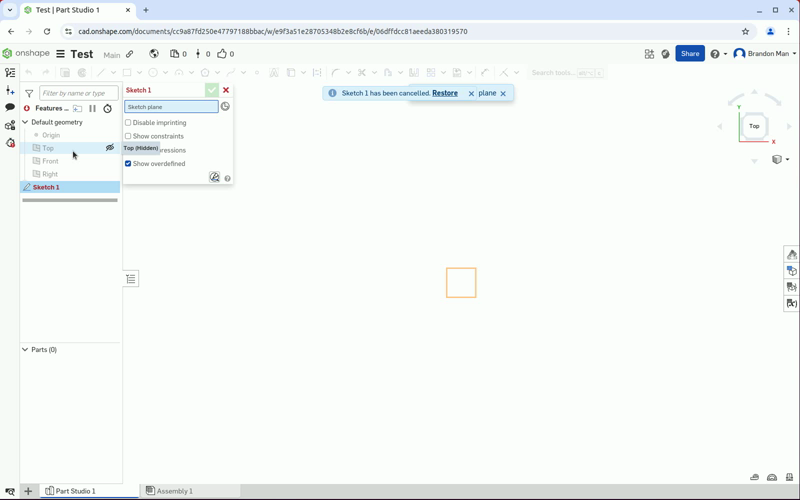
click(73, 150)
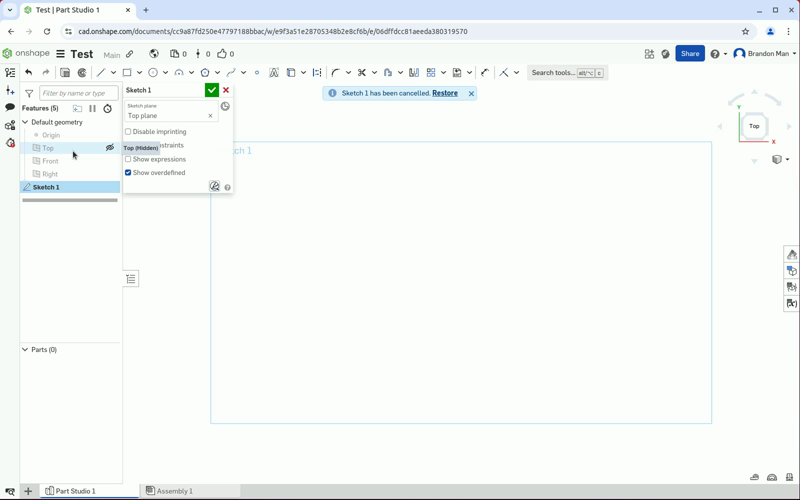
mouse_move(73, 352)
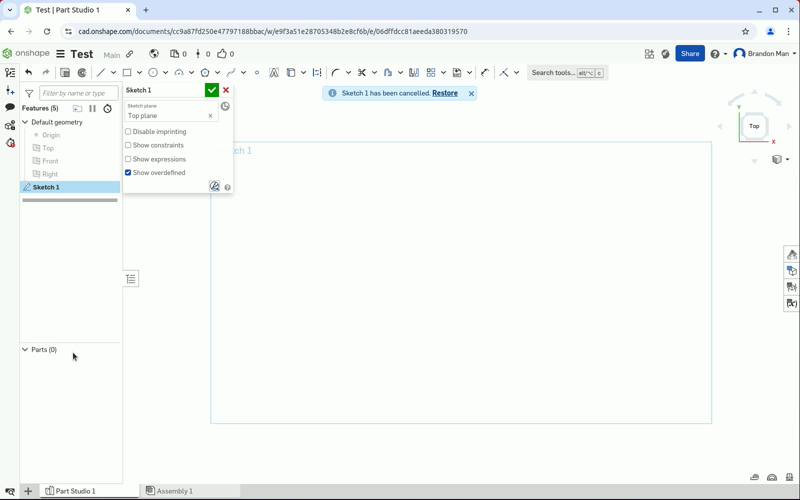
key(y)
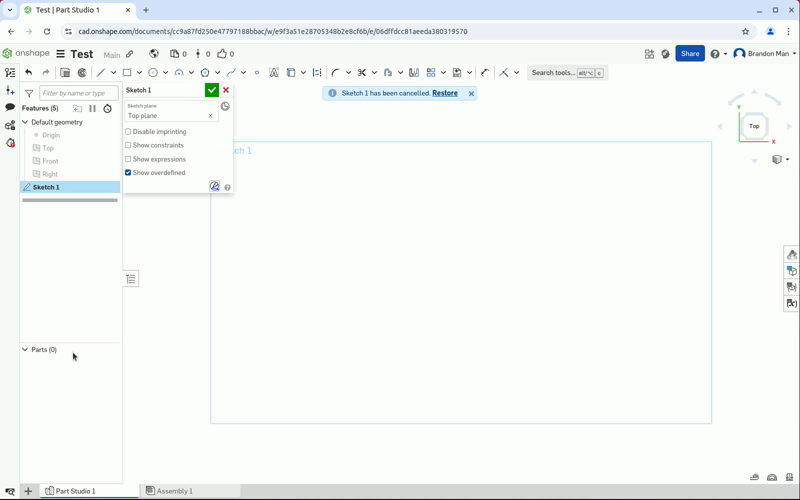
key(l)
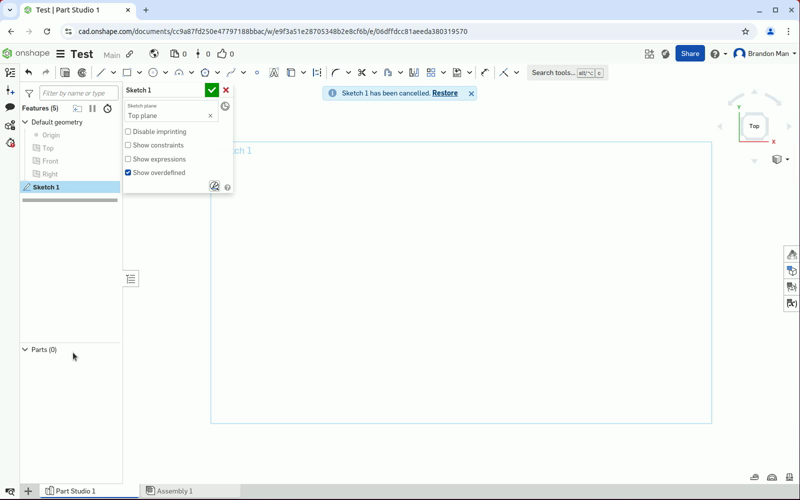
key_down(shift)
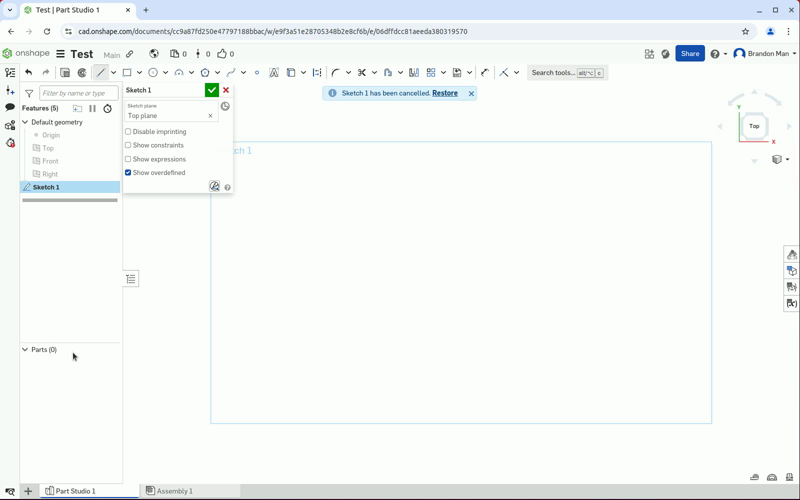
mouse_move(460, 282)
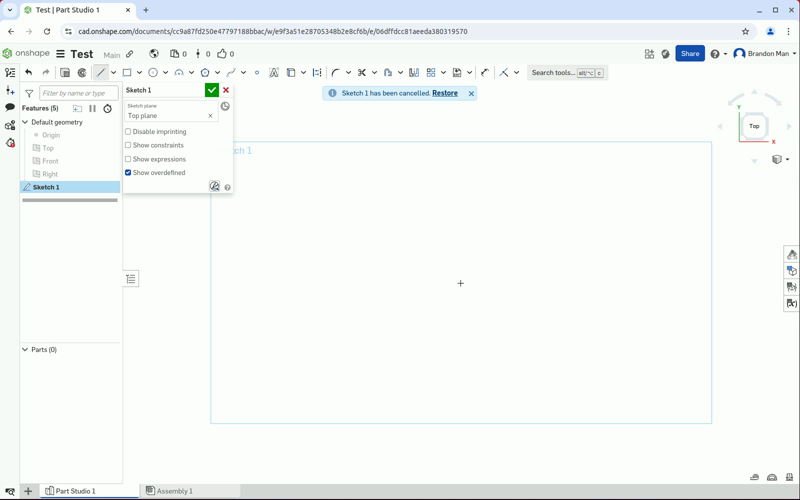
click(460, 282)
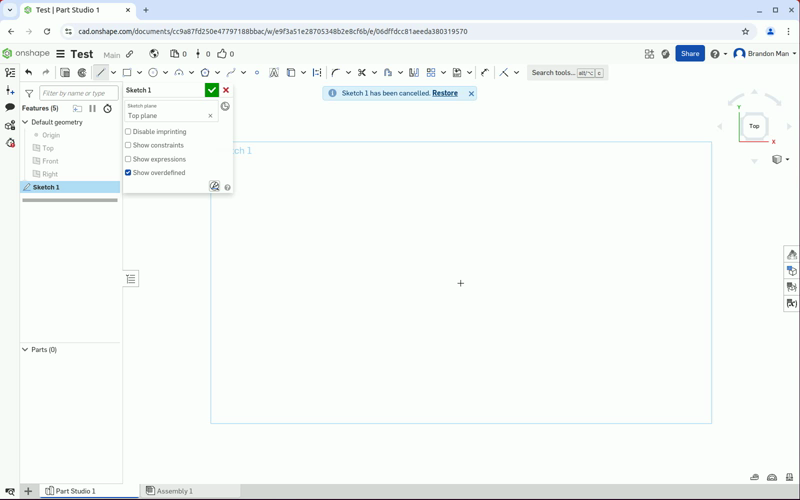
key_up(shift)
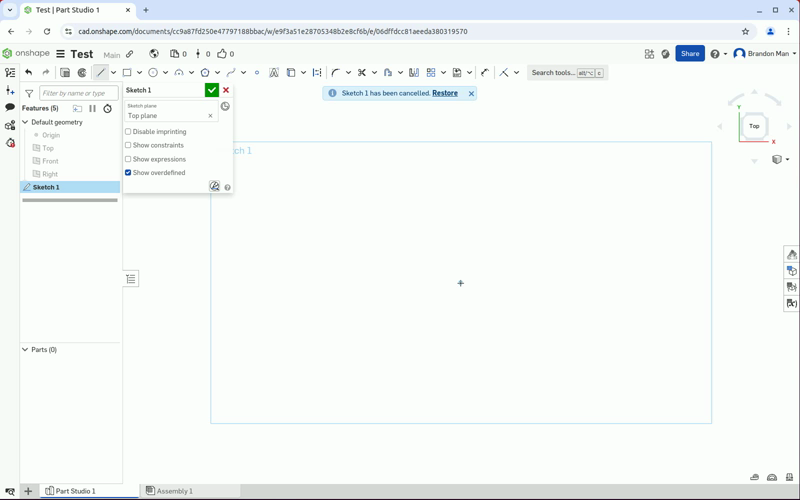
key_down(shift)
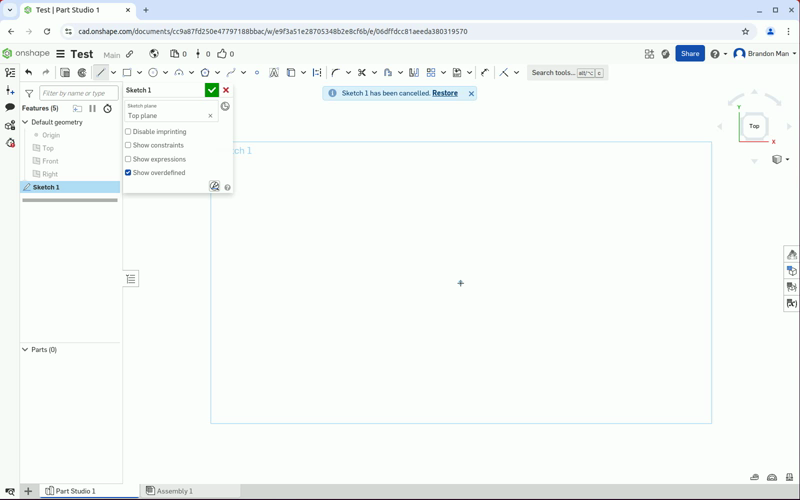
mouse_move(562, 282)
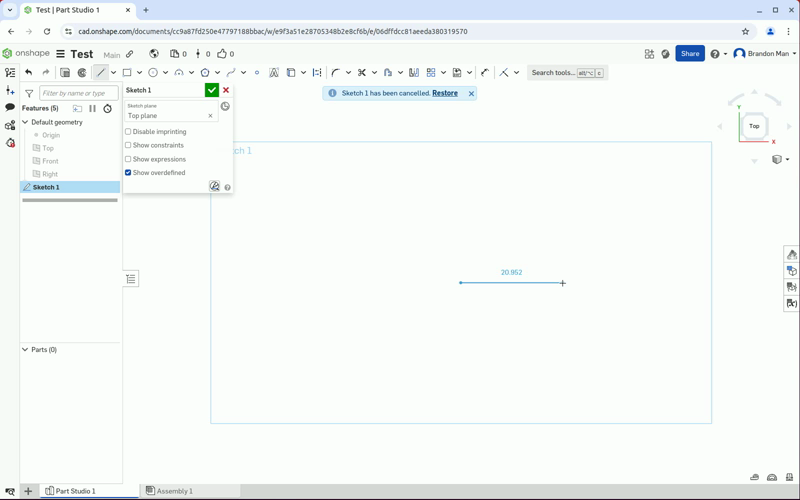
click(562, 282)
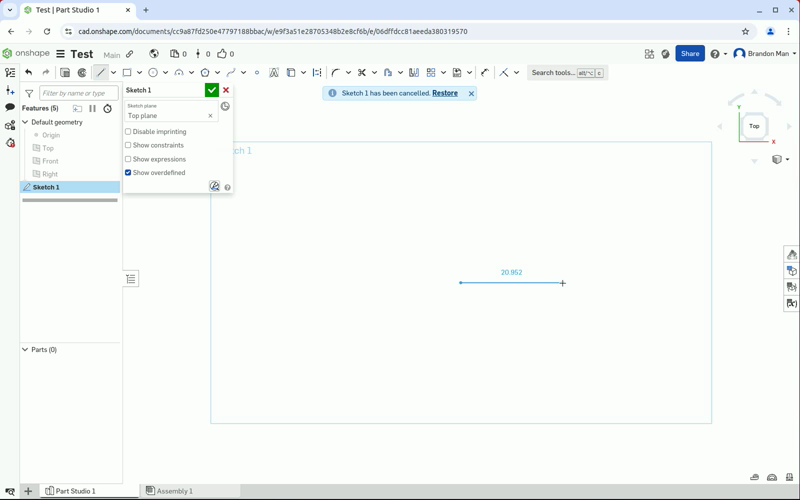
key_up(shift)
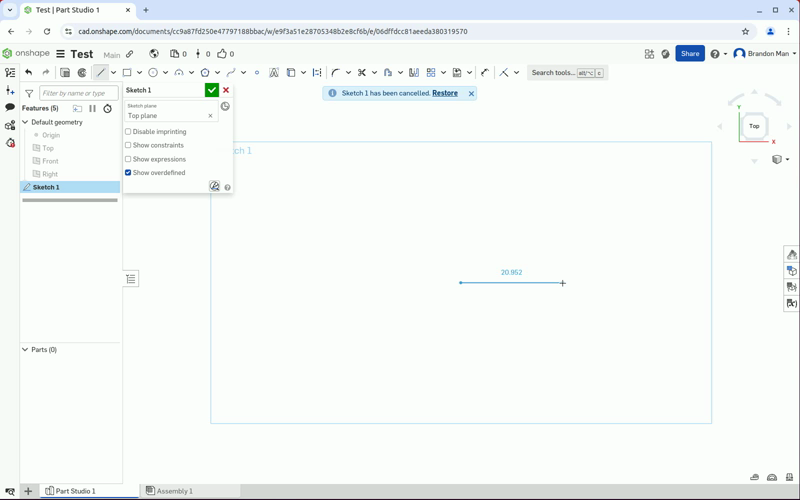
key_down(shift)
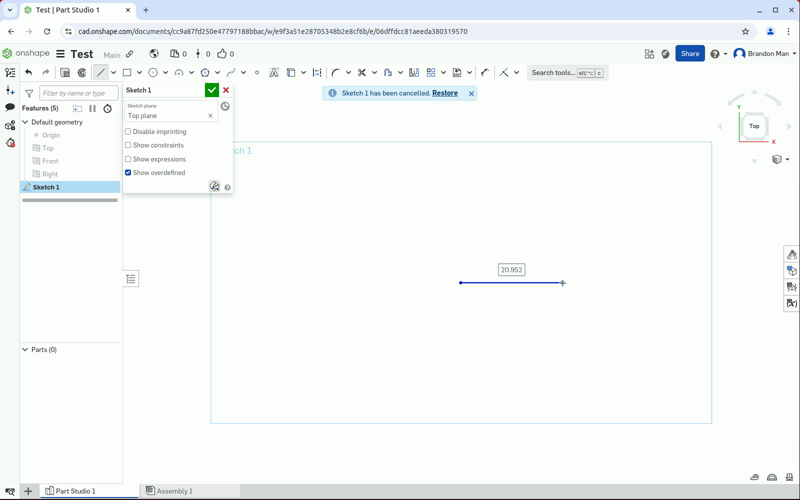
mouse_move(589, 282)
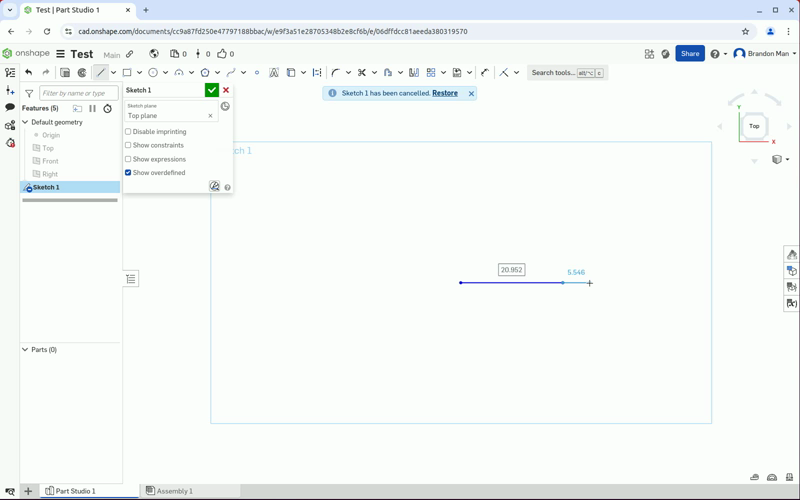
mouse_move(553, 223)
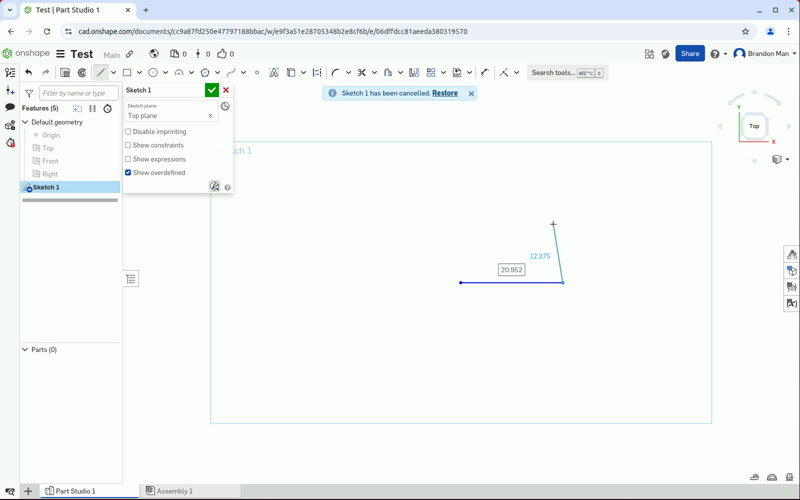
click(553, 223)
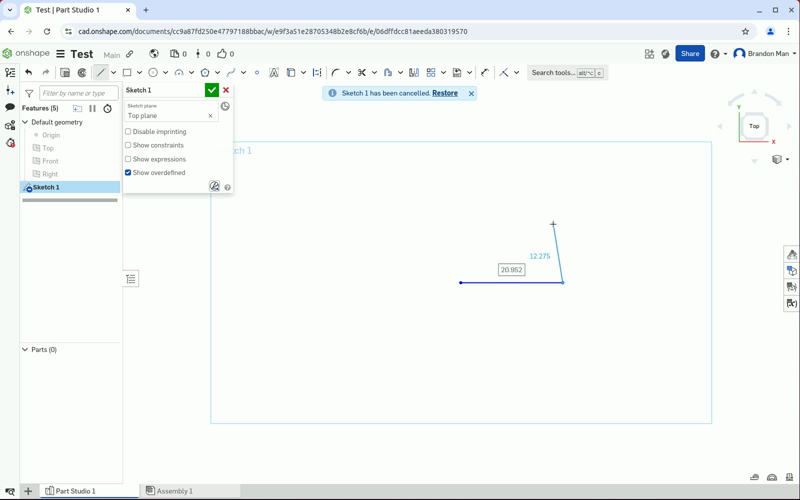
key_up(shift)
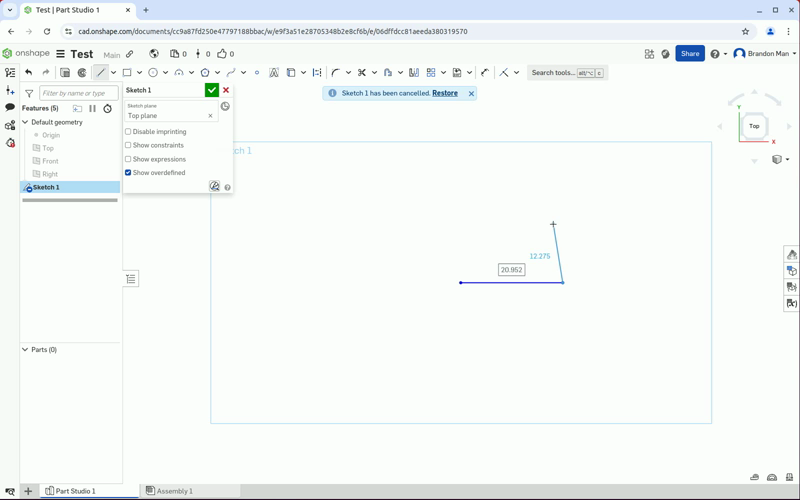
key(esc)
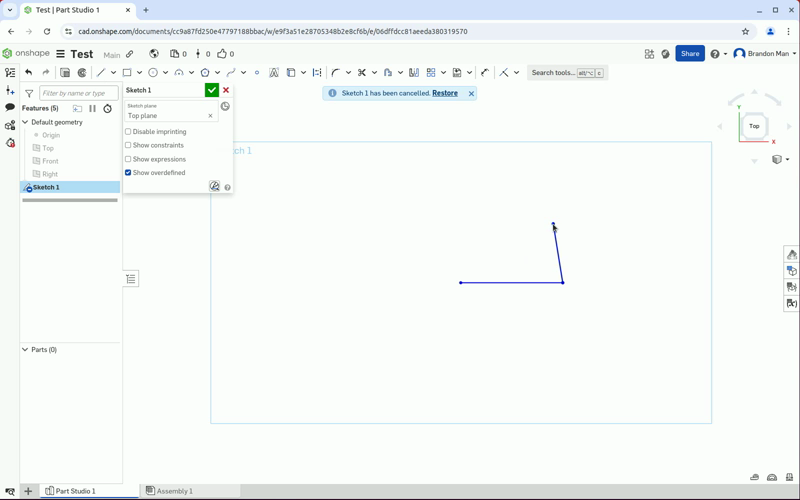
key(a)
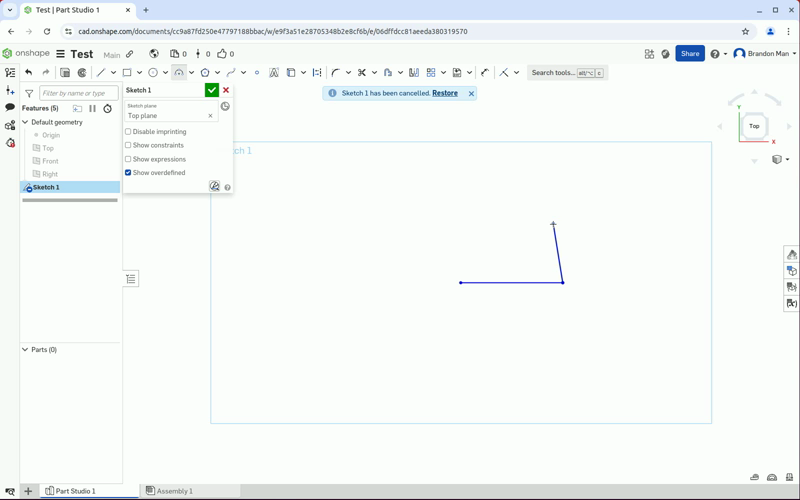
mouse_move(553, 223)
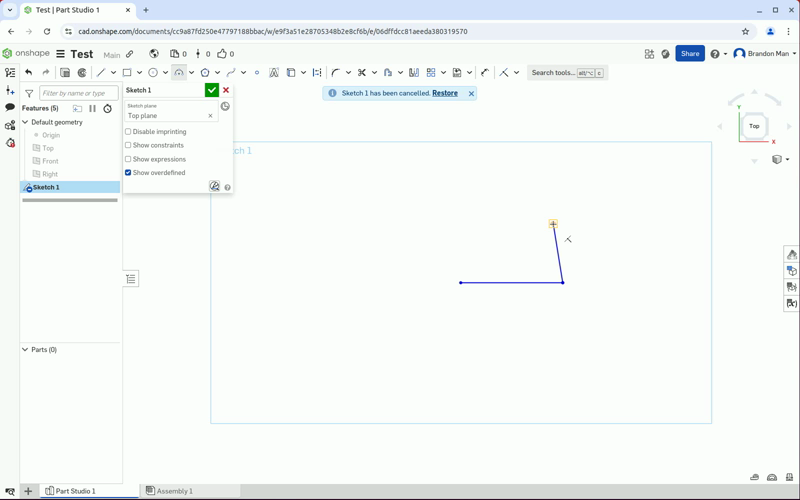
click(553, 223)
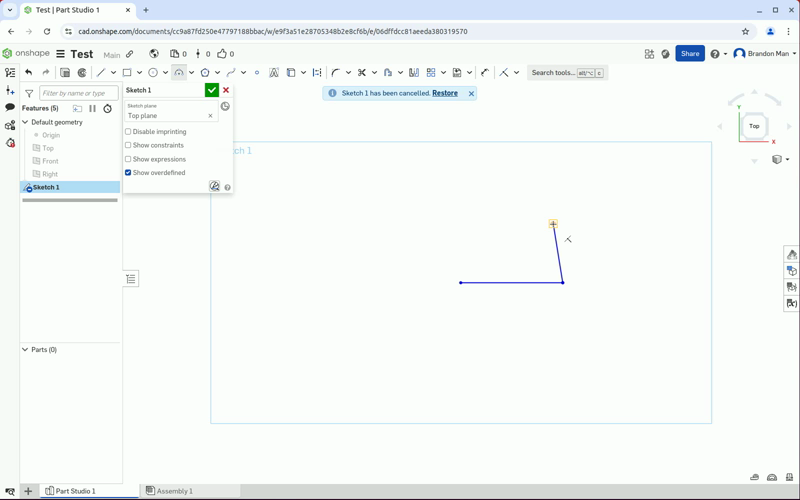
key_down(shift)
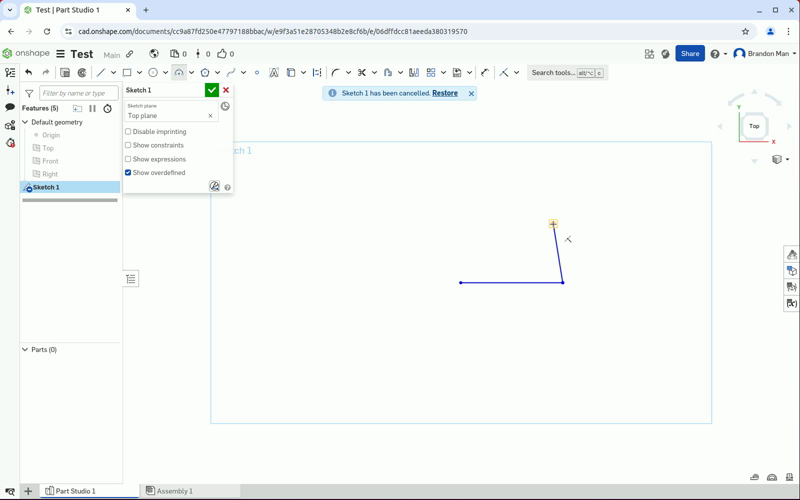
mouse_move(489, 170)
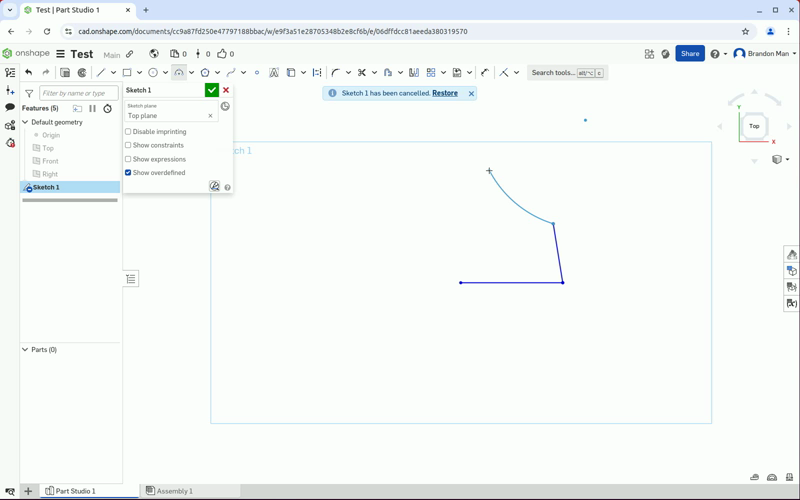
click(489, 170)
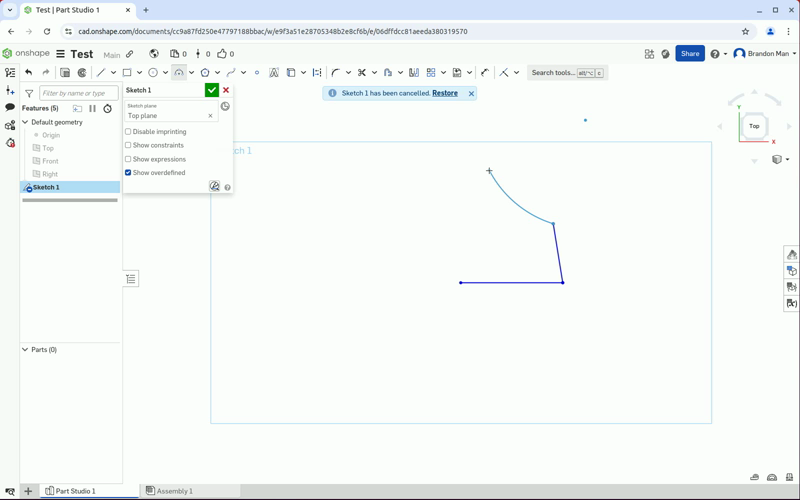
mouse_move(531, 185)
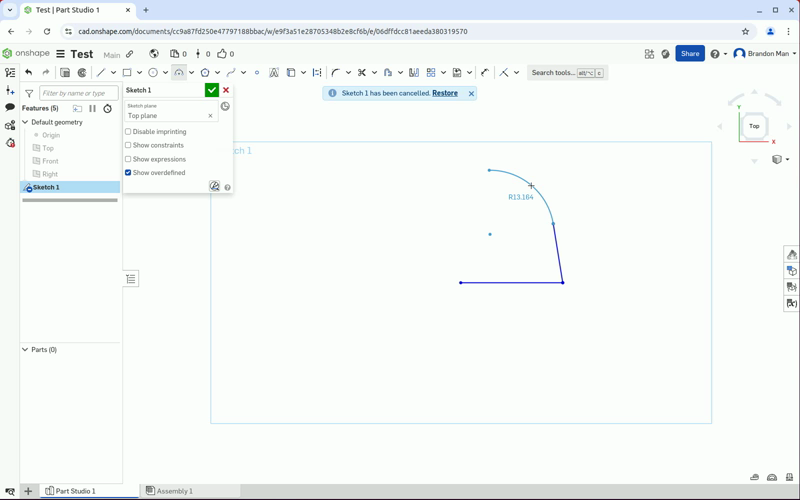
click(531, 185)
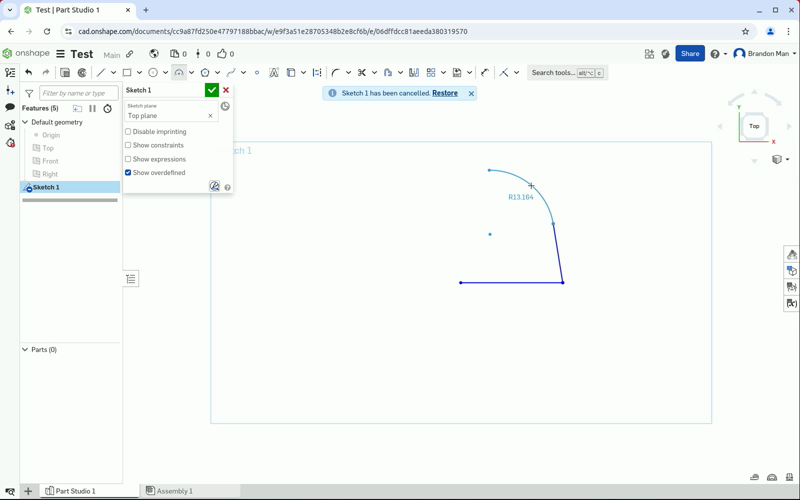
key_up(shift)
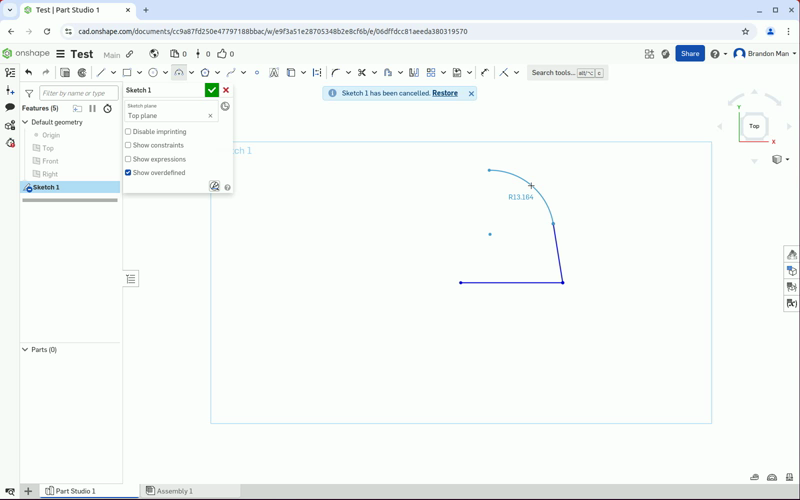
key(esc)
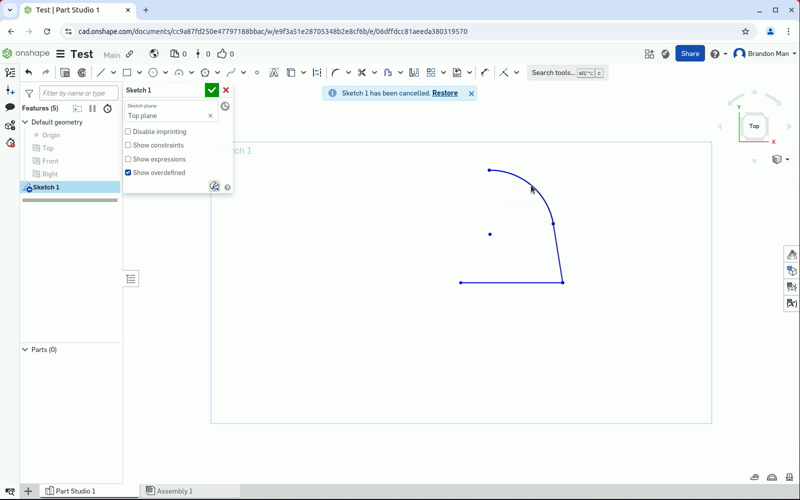
key(l)
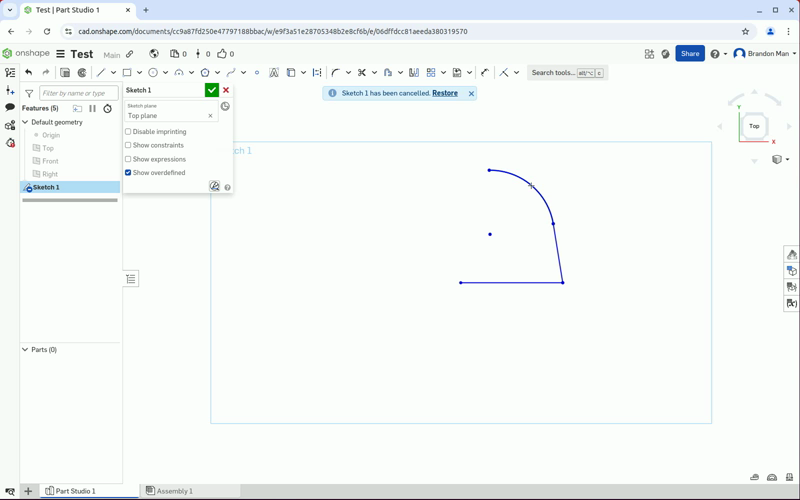
mouse_move(489, 170)
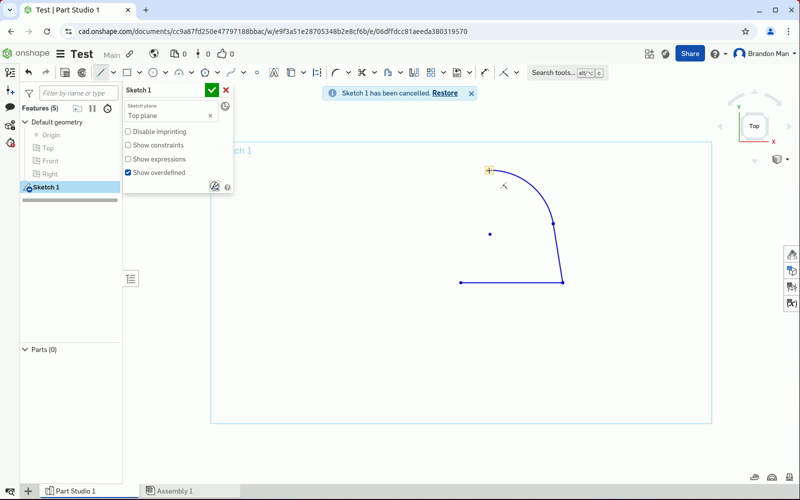
click(489, 170)
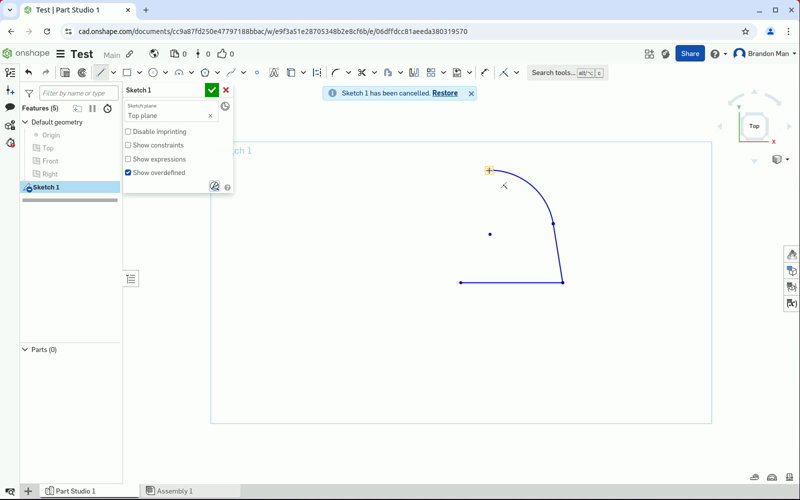
key_down(shift)
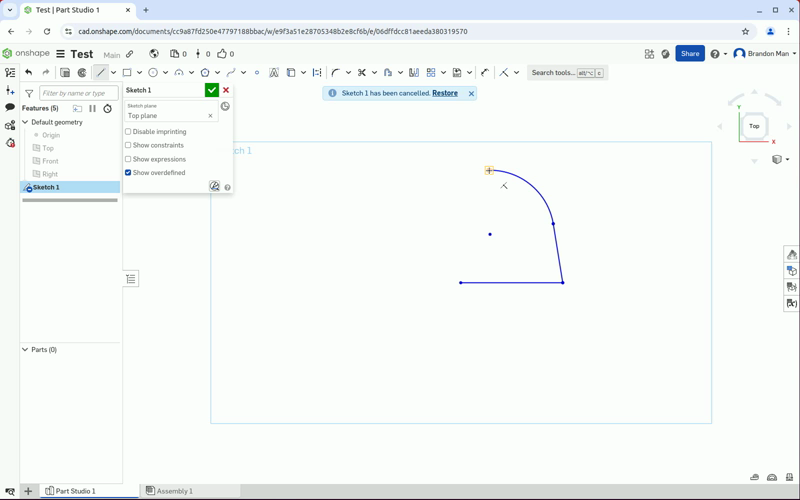
mouse_move(519, 170)
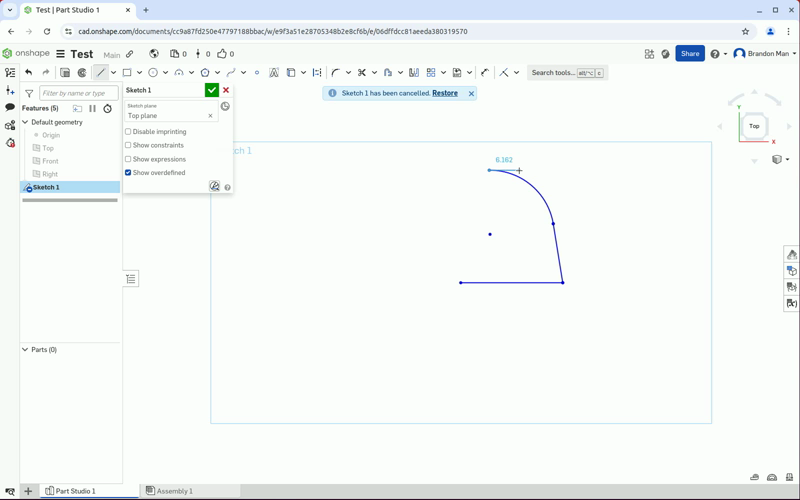
mouse_move(460, 170)
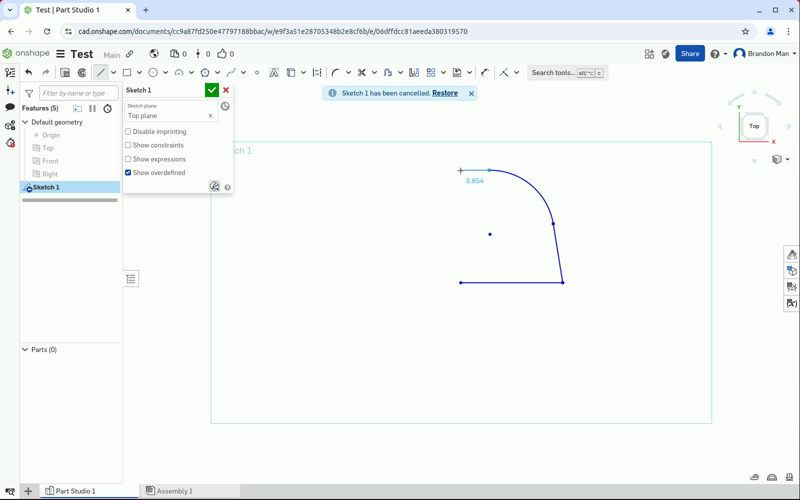
click(460, 170)
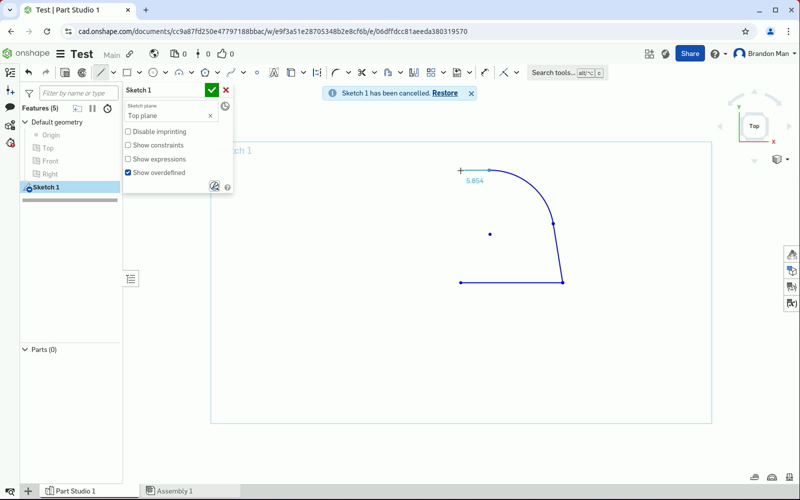
key_up(shift)
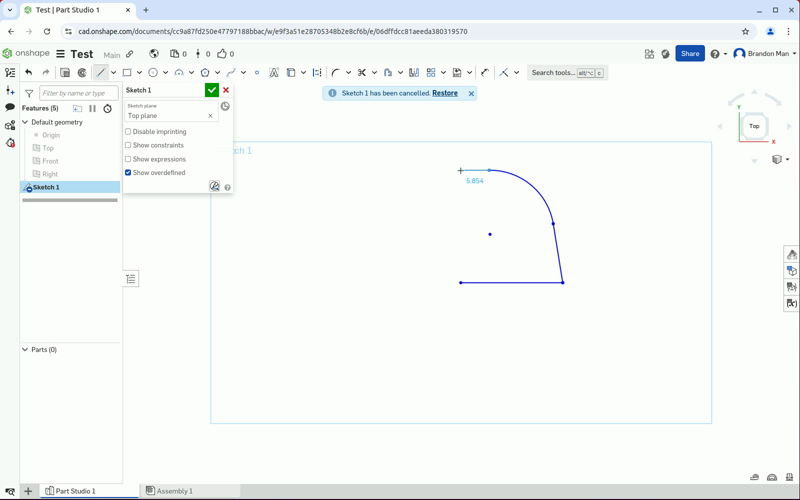
key_down(shift)
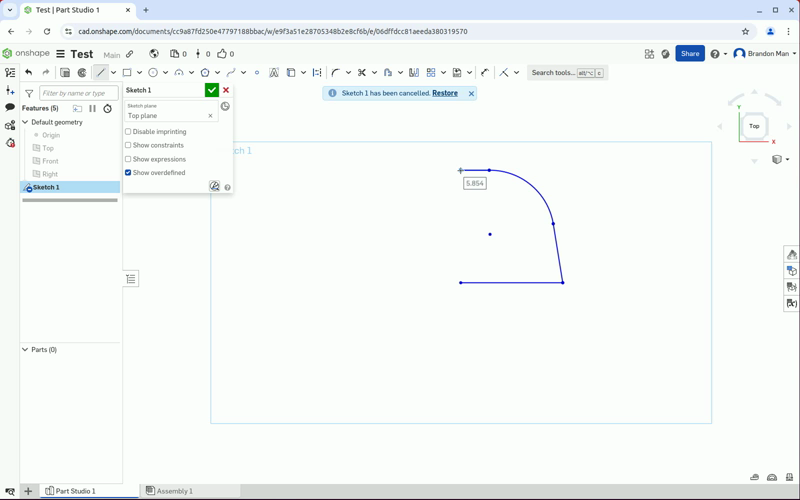
mouse_move(460, 282)
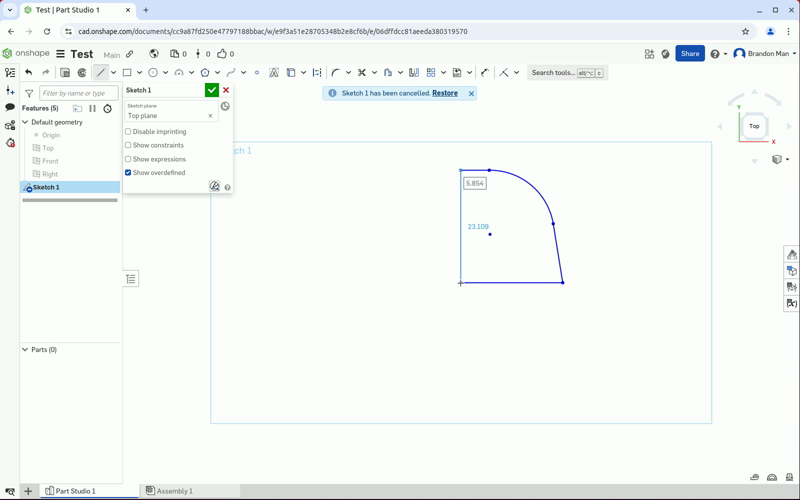
key_up(shift)
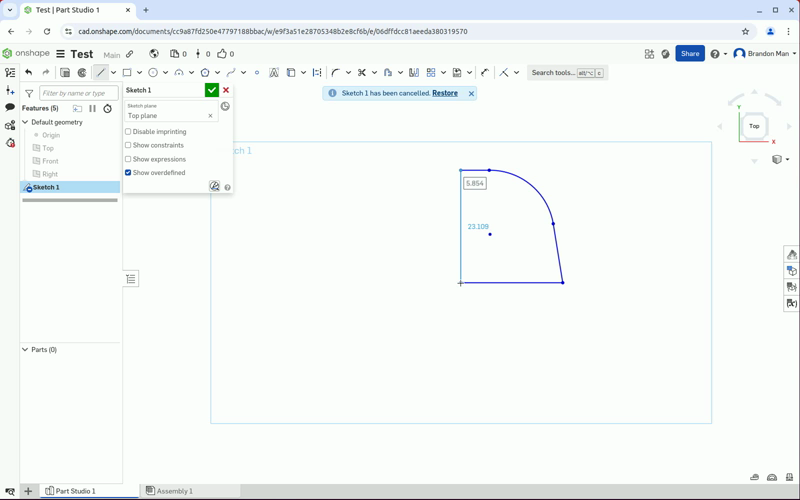
click(460, 282)
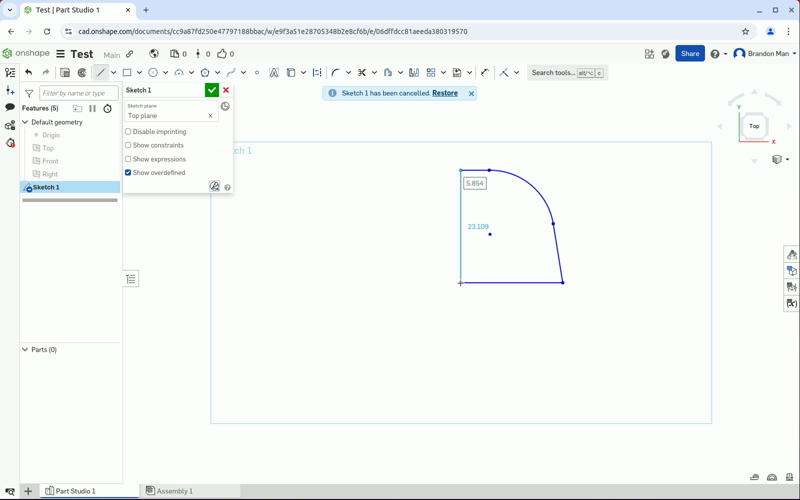
key(esc)
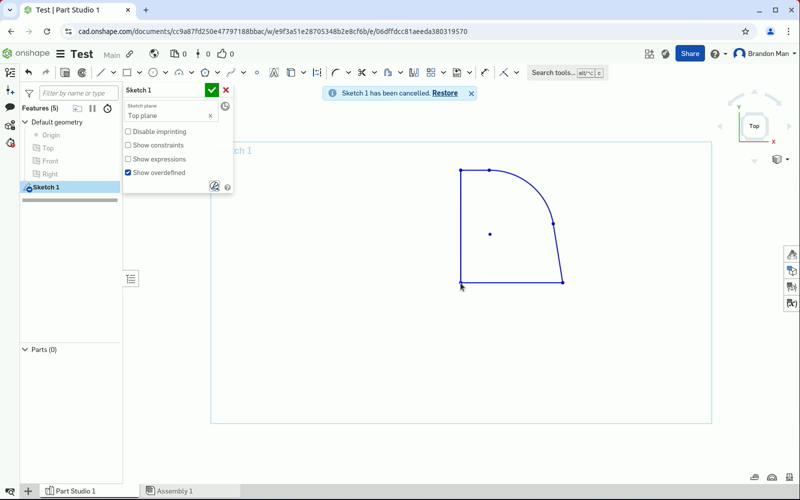
mouse_move(475, 198)
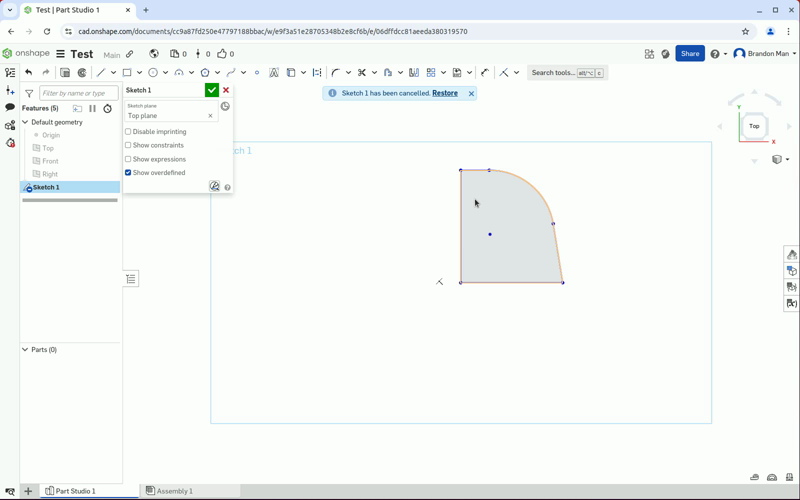
click(475, 198)
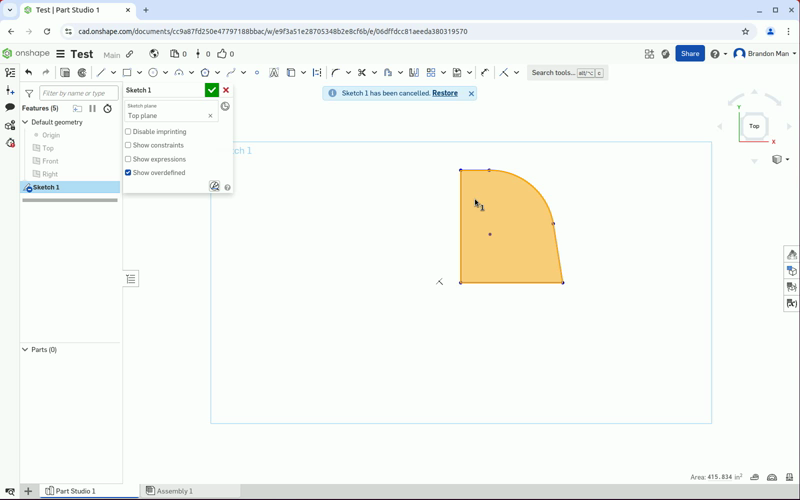
mouse_move(73, 352)
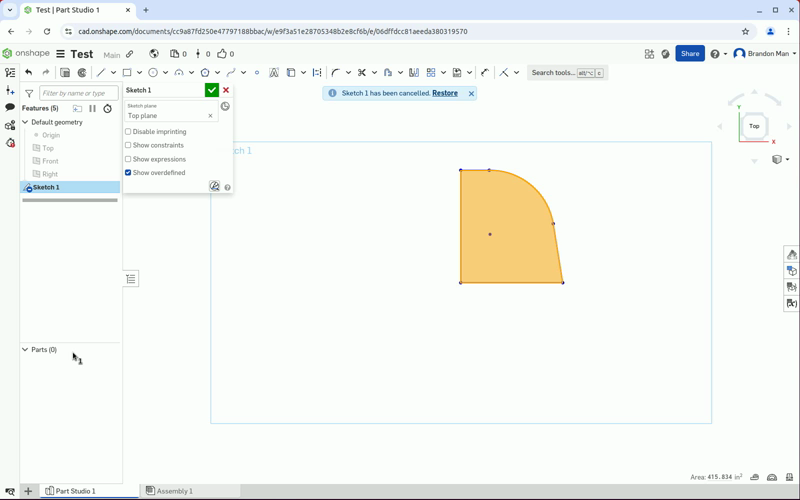
key(shift+y)
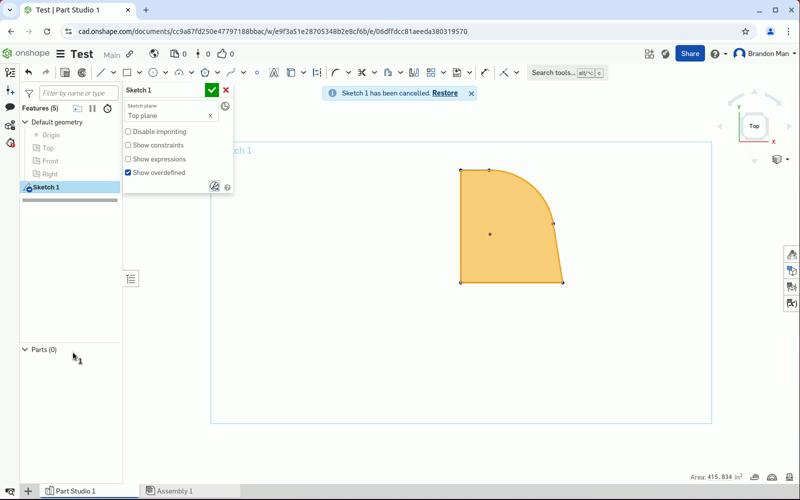
key(shift+e)
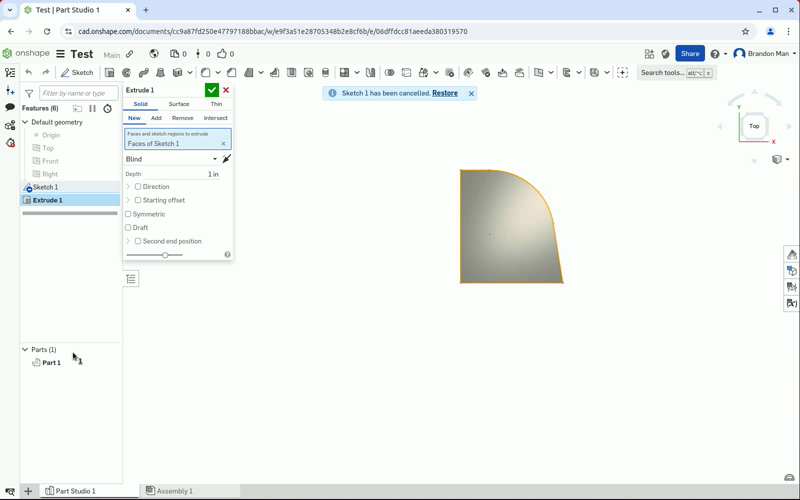
mouse_move(143, 106)
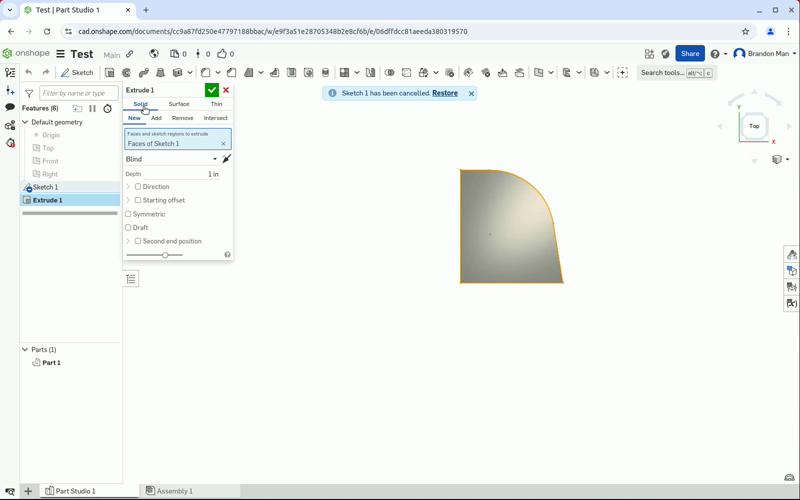
click(143, 106)
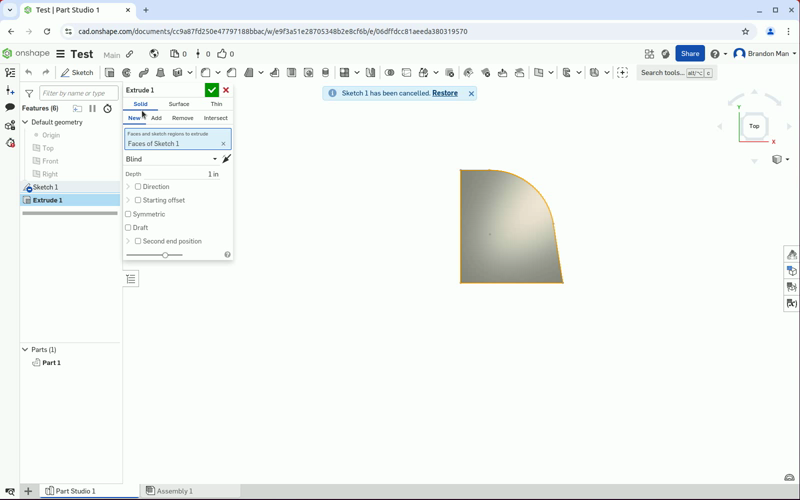
mouse_move(137, 120)
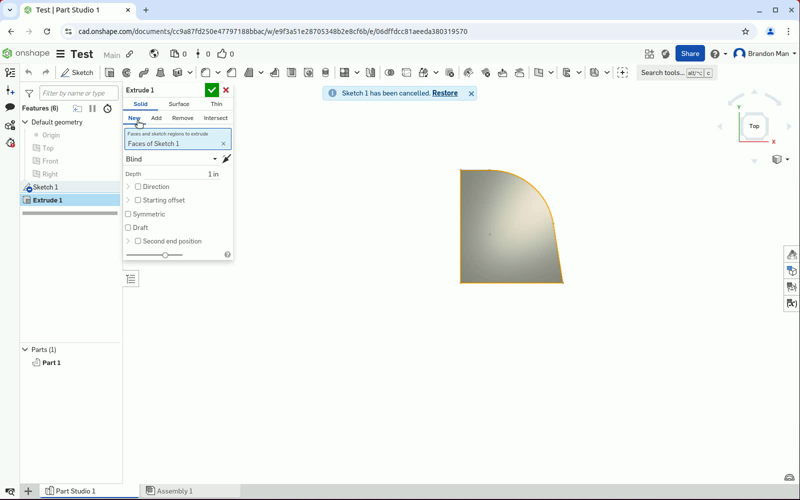
click(137, 120)
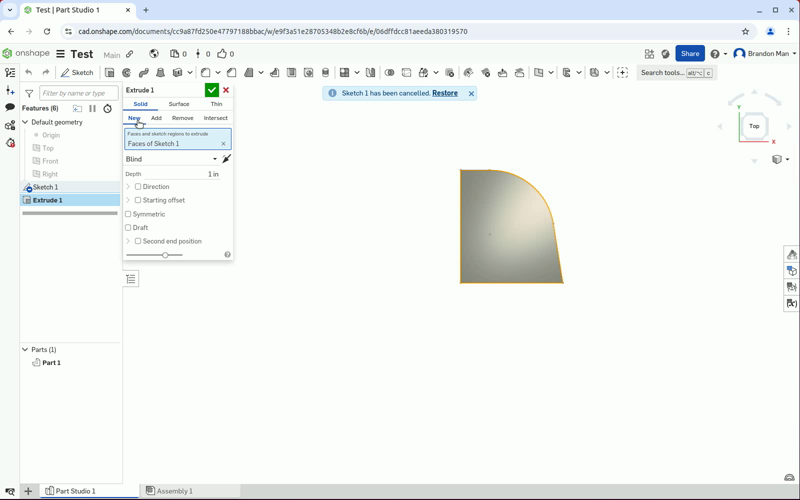
key(tab, 4)
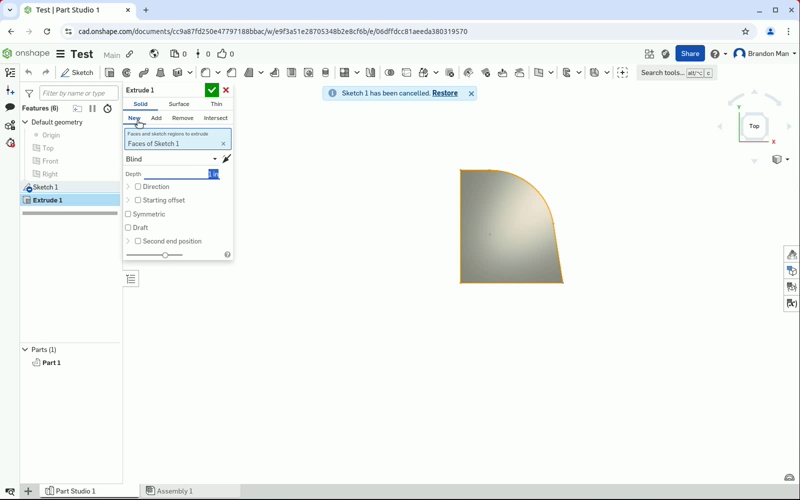
text(0.241)
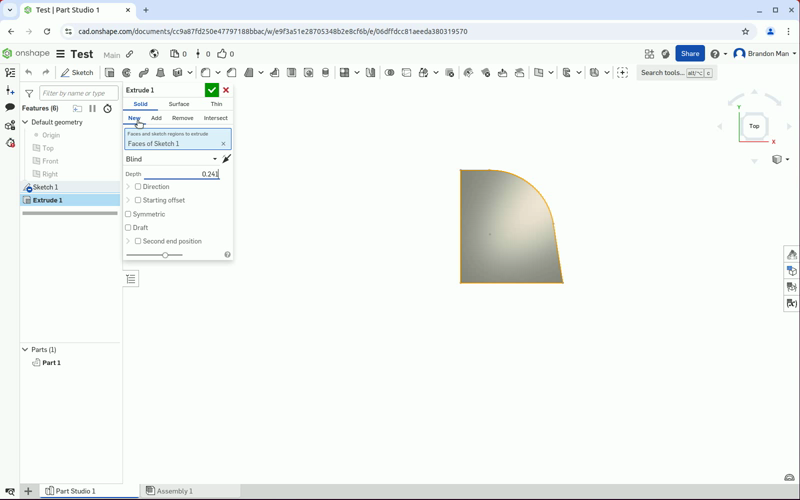
key(enter)
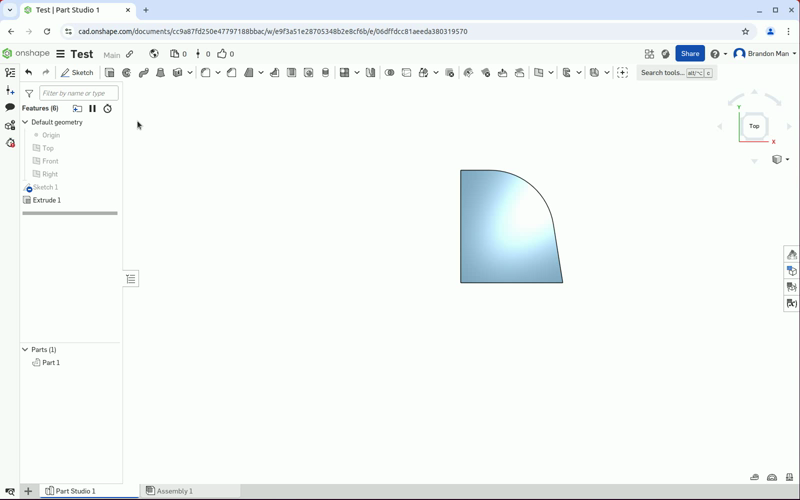
key(shift+h)
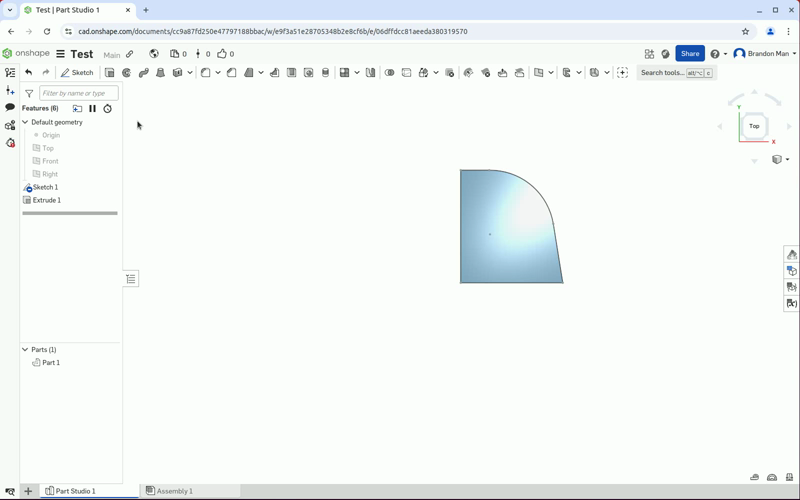
key(shift+h)
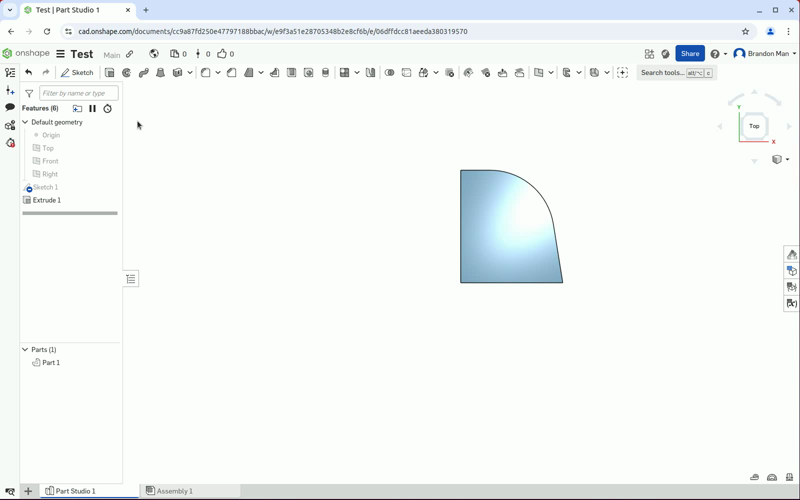
mouse_move(73, 189)
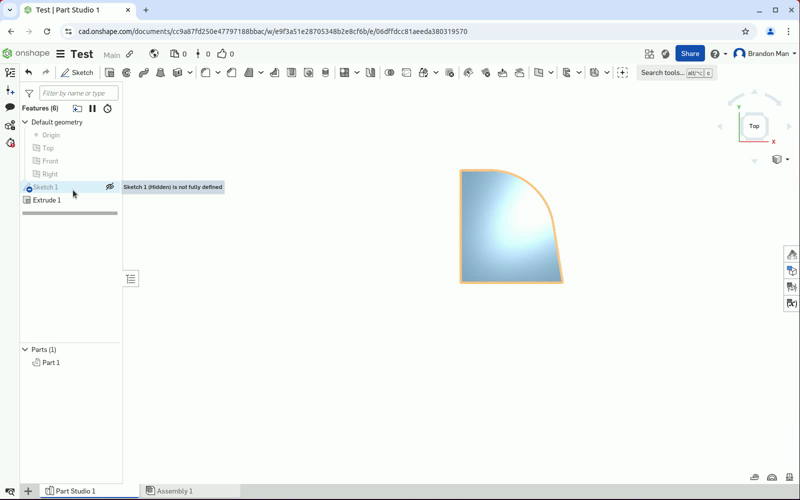
click(73, 189)
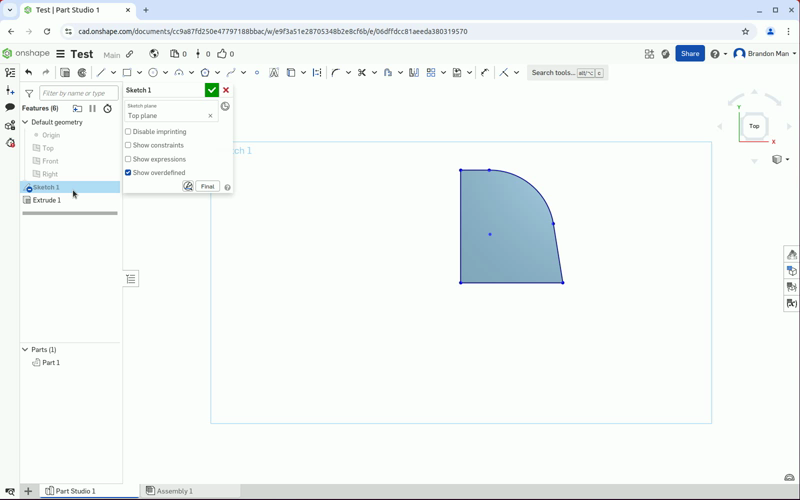
mouse_move(229, 92)
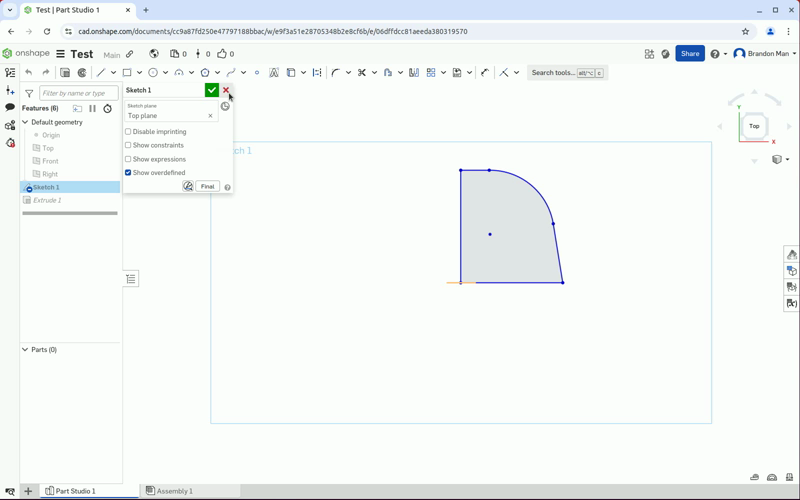
click(229, 92)
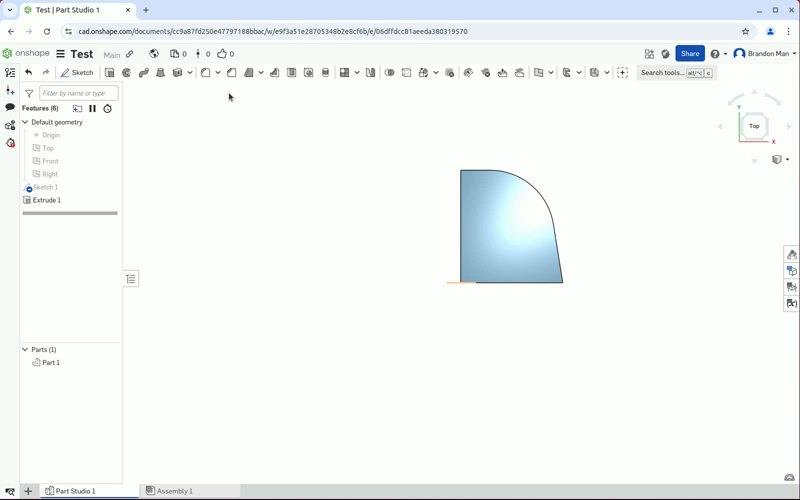
mouse_move(541, 75)
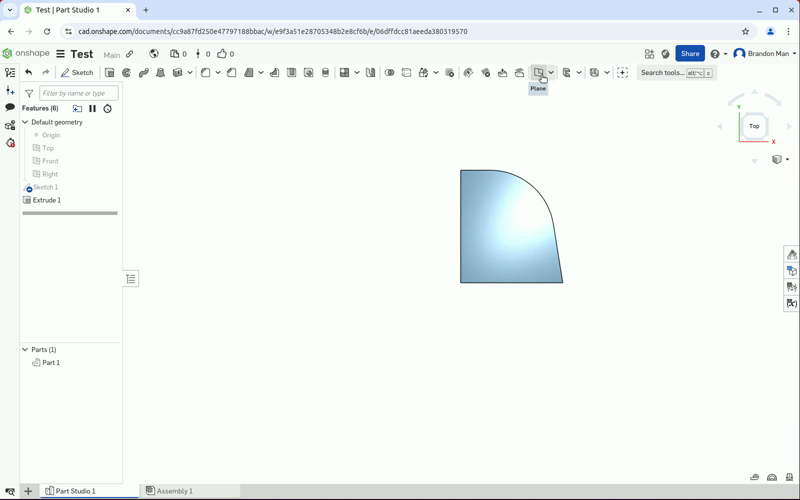
click(541, 75)
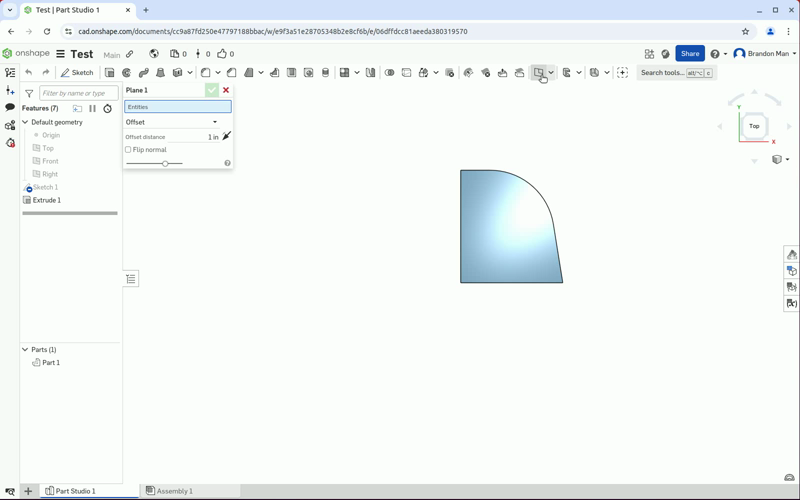
mouse_move(73, 150)
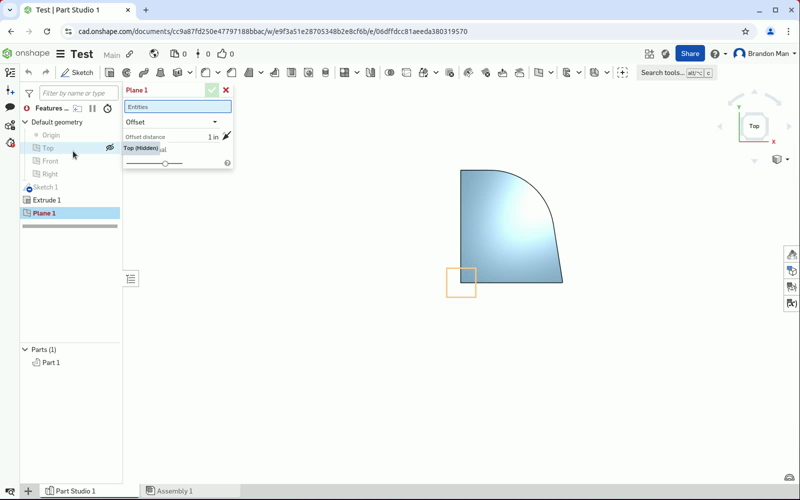
click(73, 150)
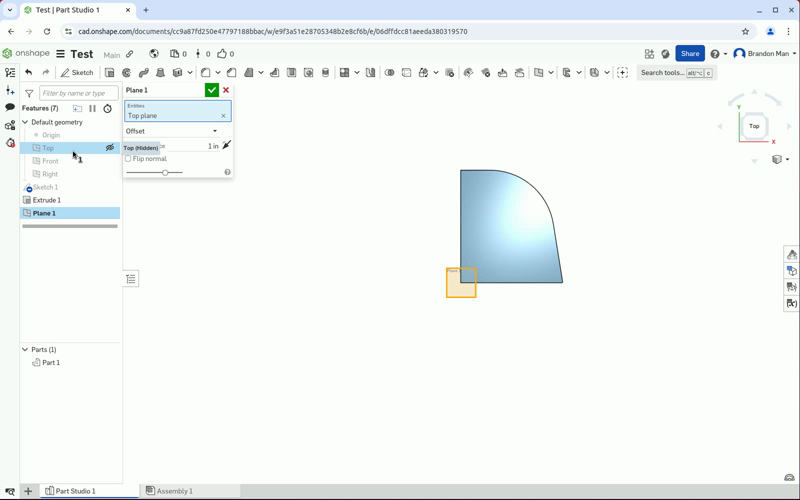
key(tab, 2)
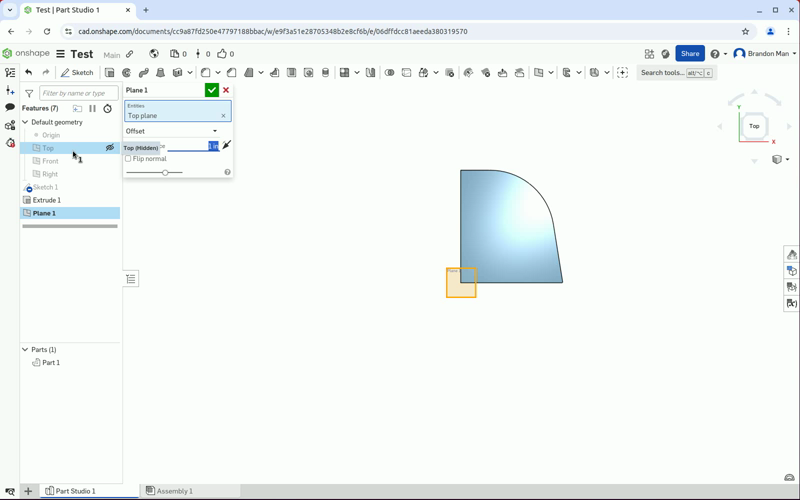
text(0.246)
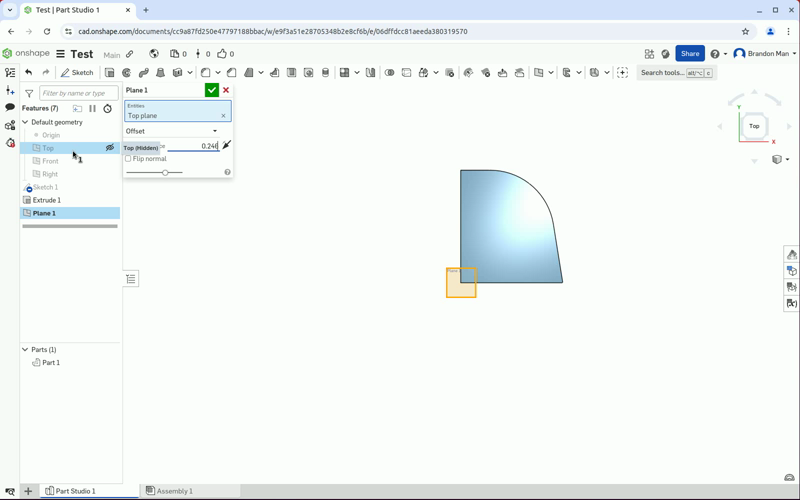
key(enter, 2)
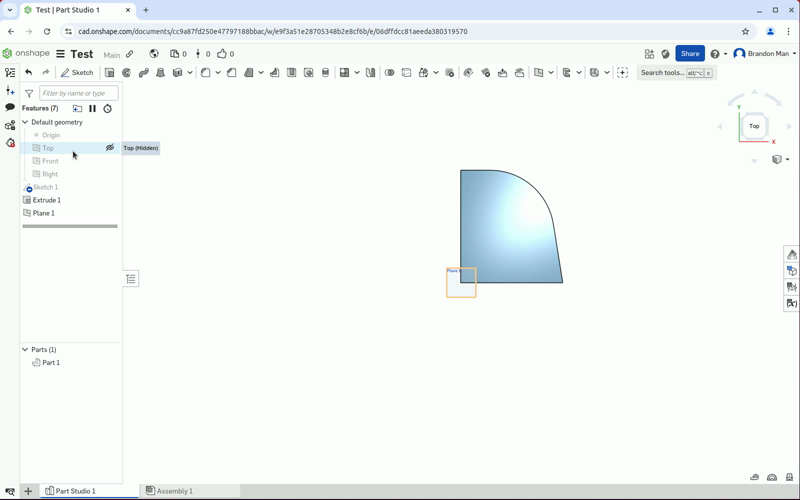
key(shift+s)
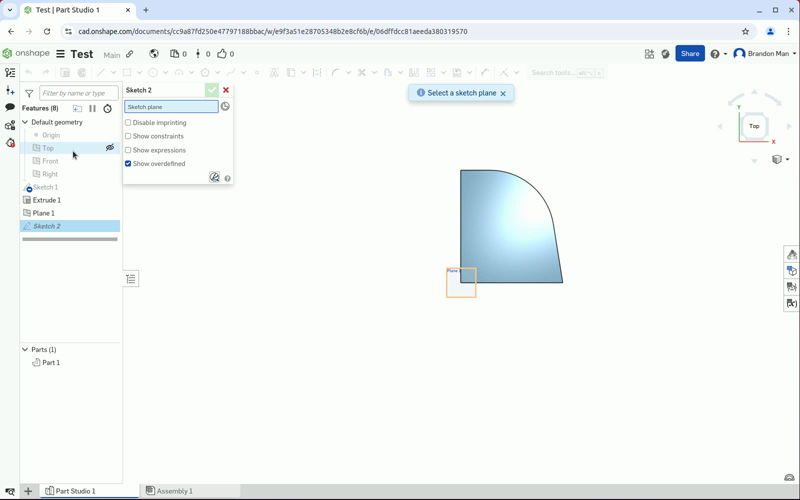
mouse_move(73, 215)
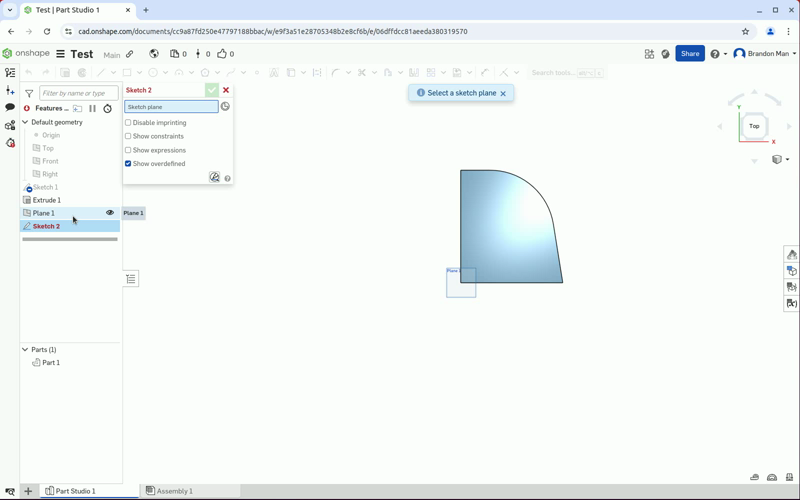
click(73, 215)
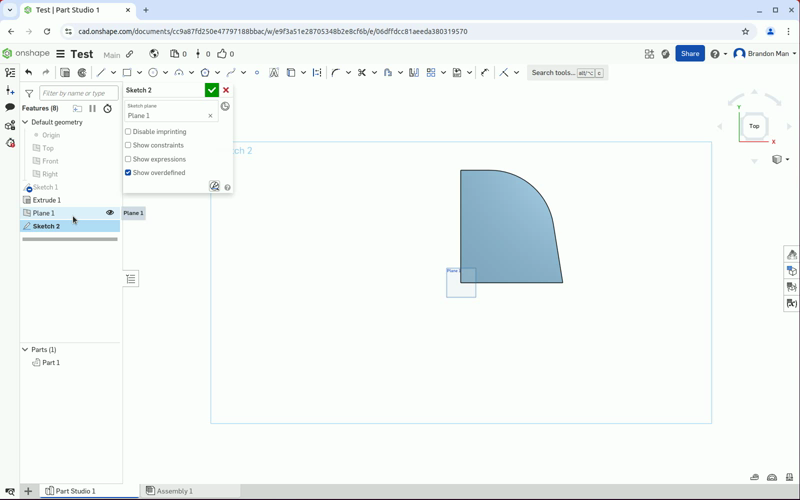
mouse_move(73, 352)
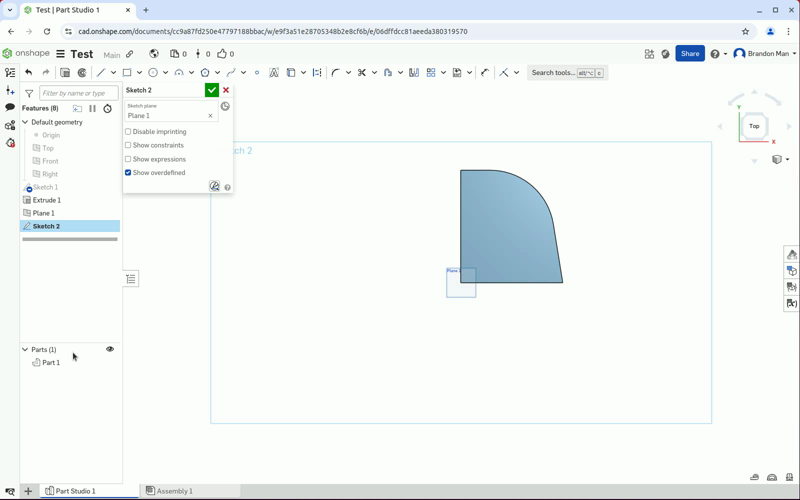
key(y)
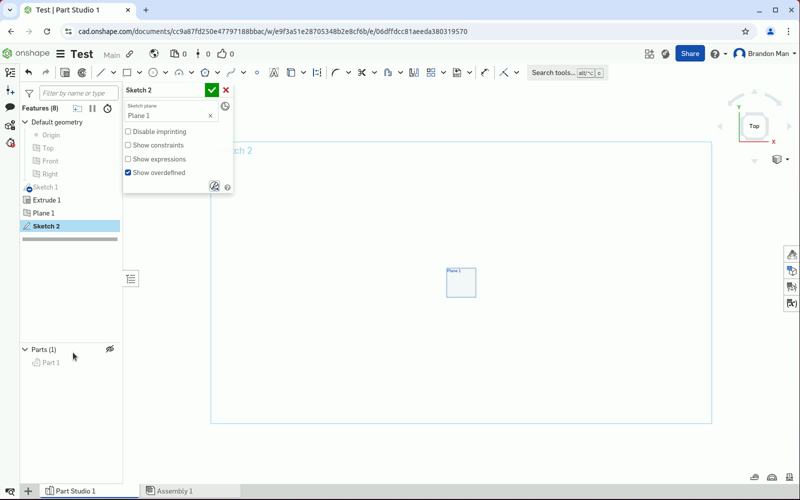
key(c)
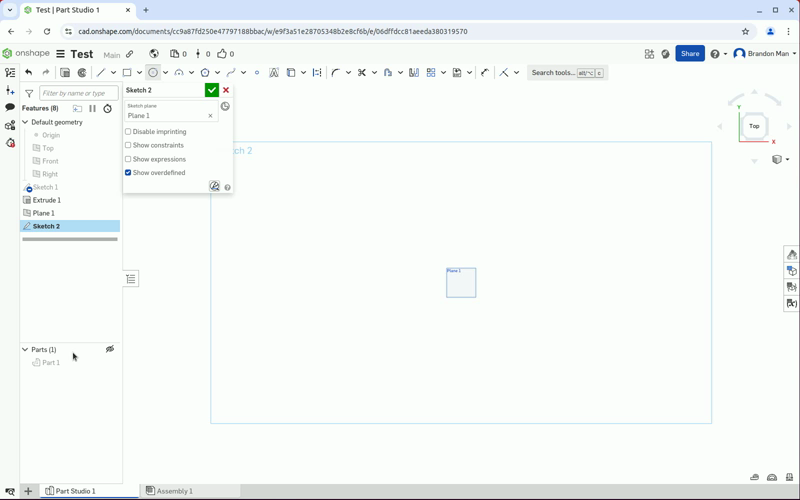
key_down(shift)
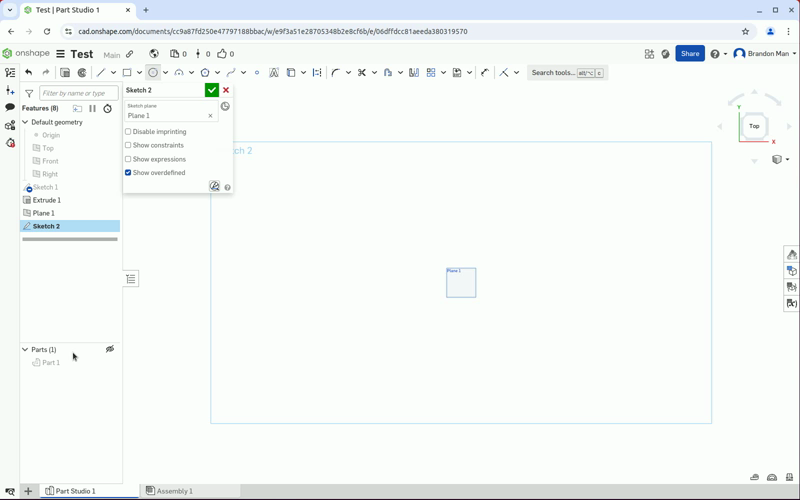
mouse_move(501, 243)
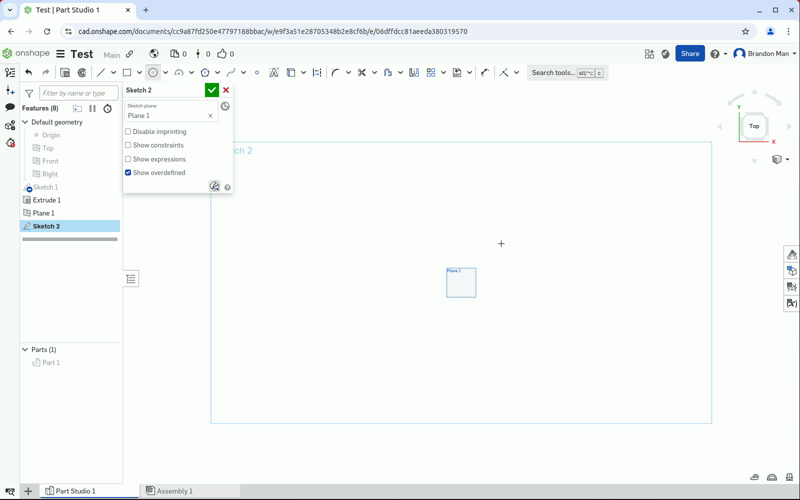
click(501, 243)
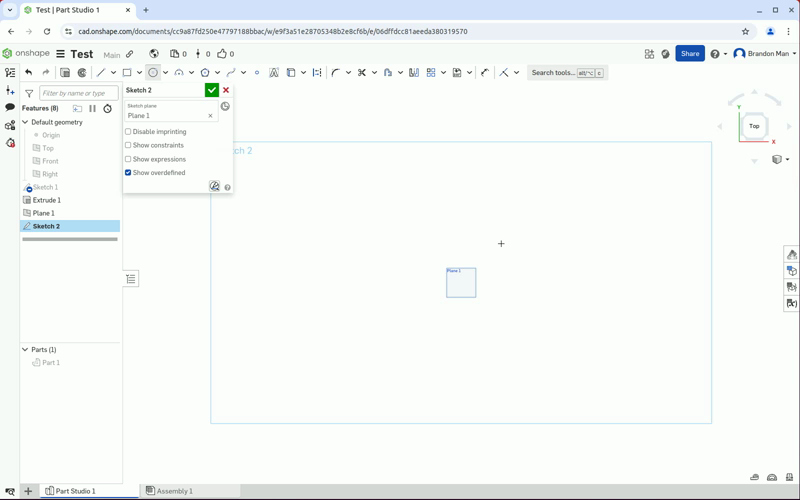
key_up(shift)
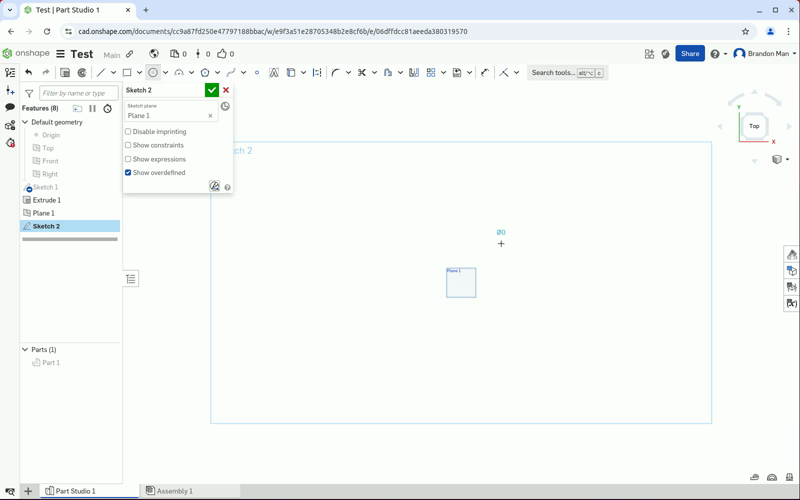
mouse_move(506, 243)
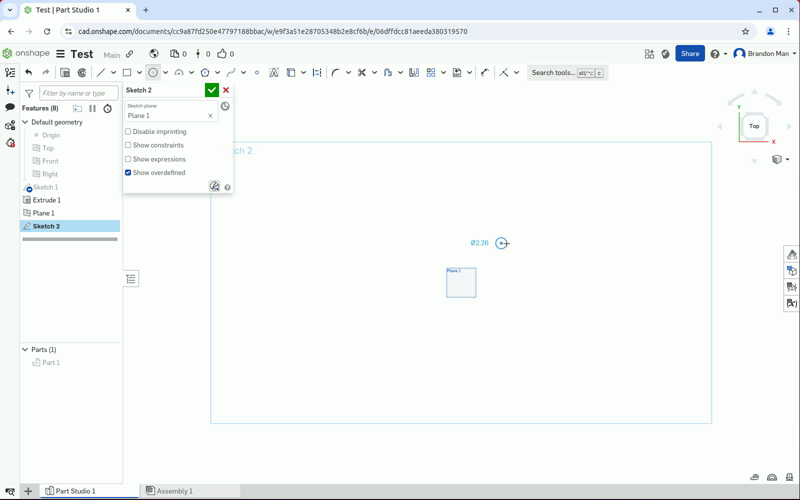
click(506, 243)
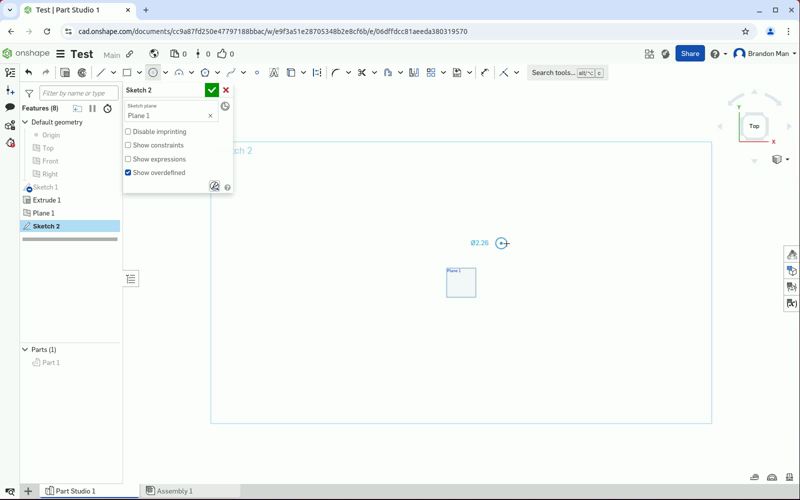
key(esc)
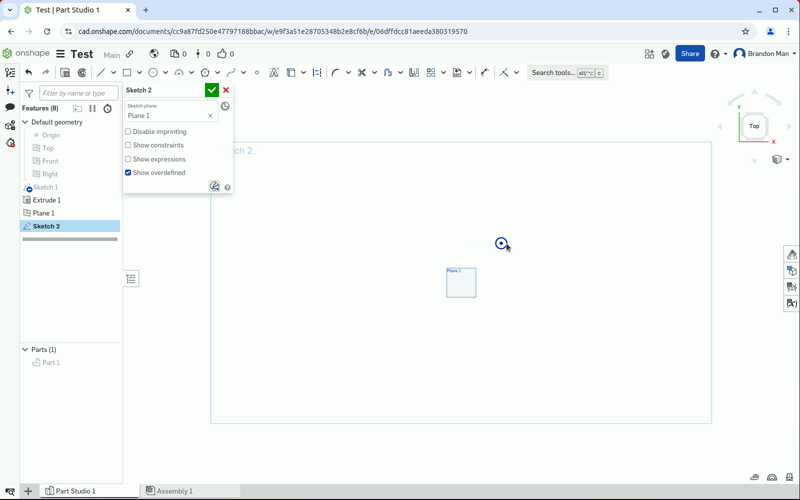
mouse_move(503, 244)
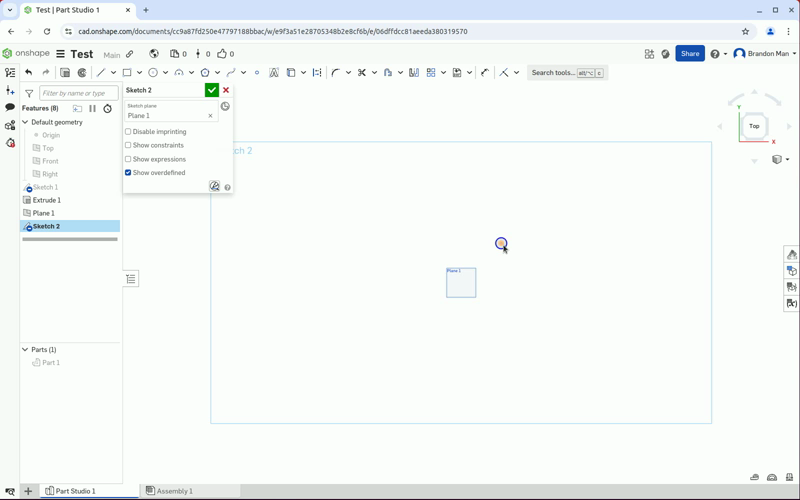
scroll(6)
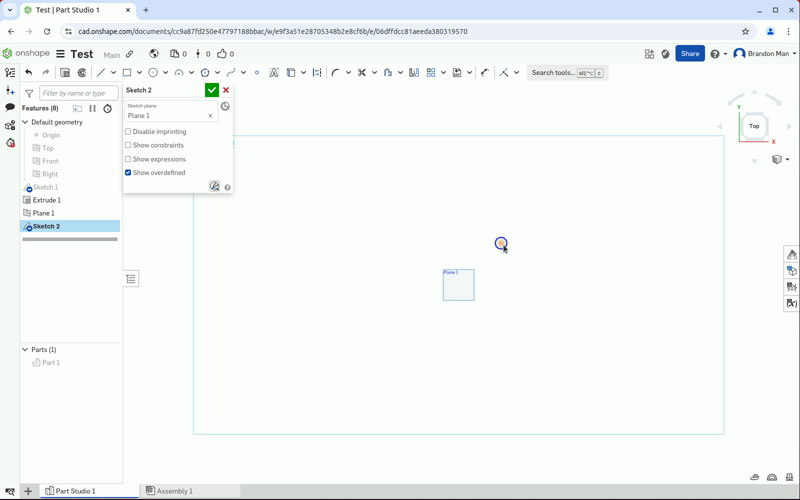
scroll(6)
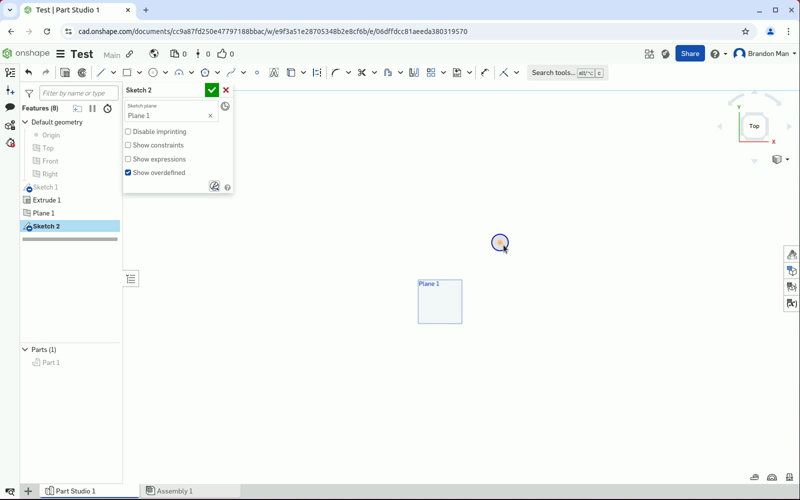
scroll(6)
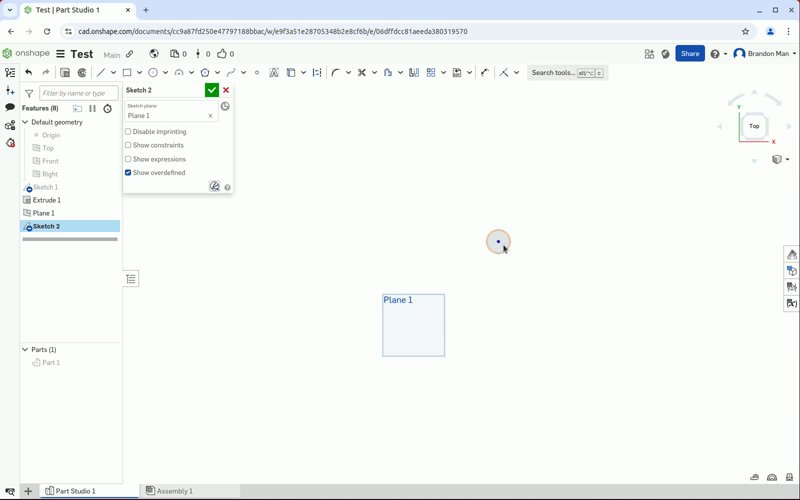
scroll(6)
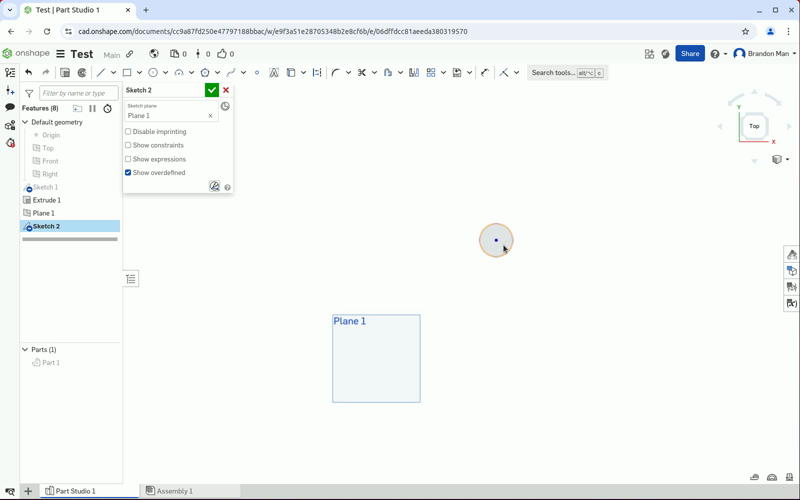
scroll(6)
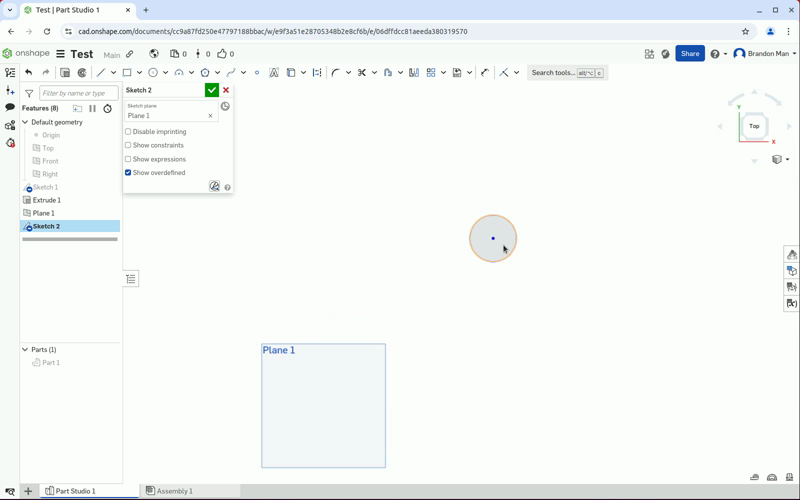
scroll(6)
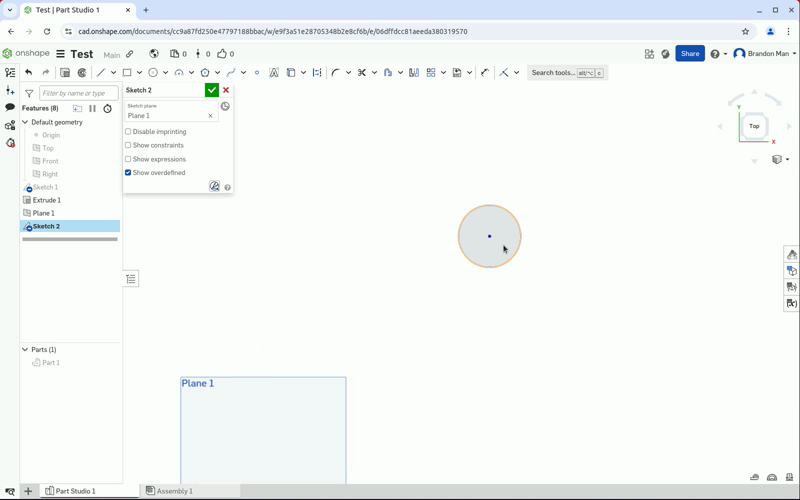
scroll(6)
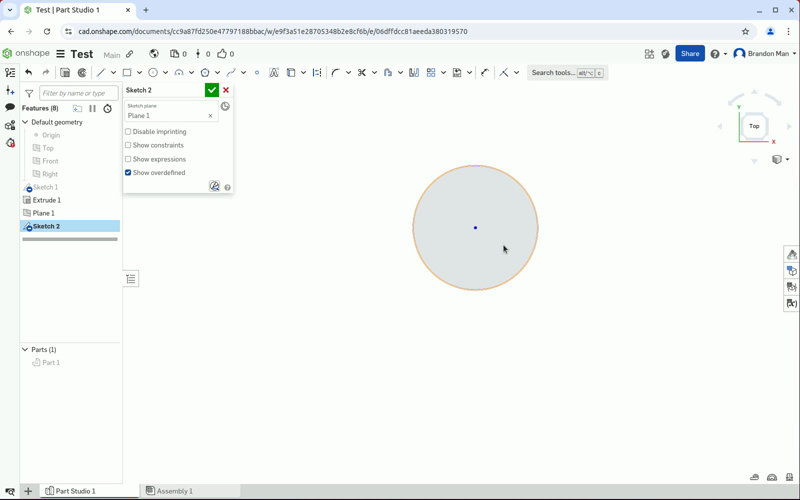
click(503, 244)
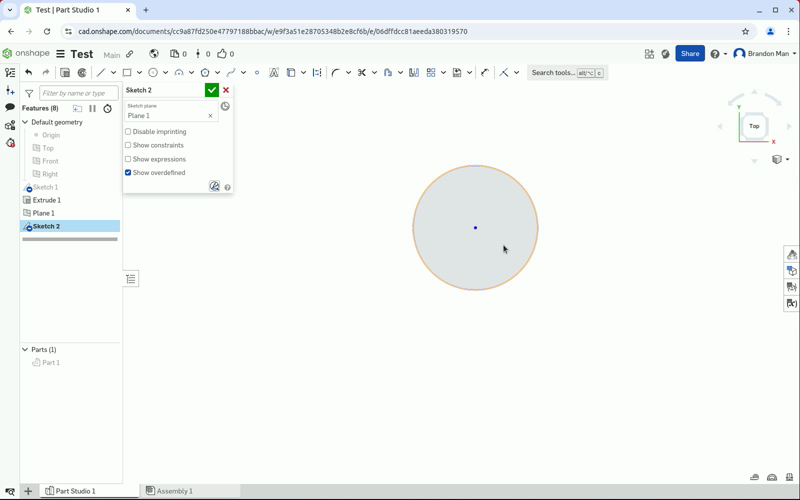
scroll(-6)
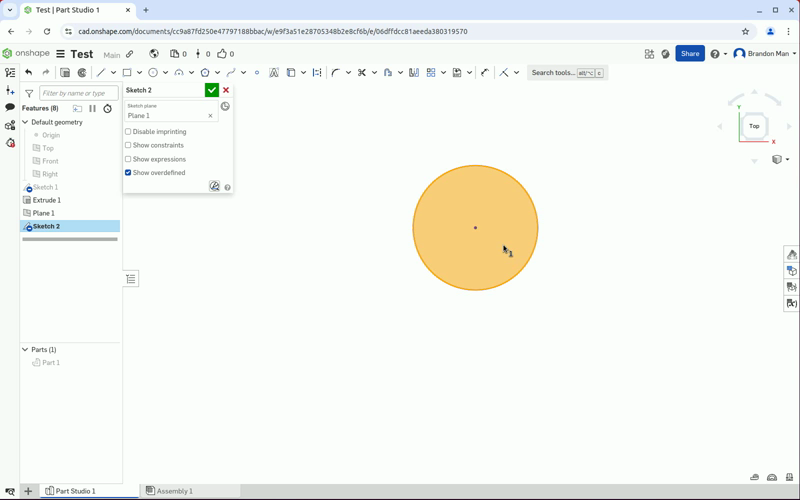
scroll(-6)
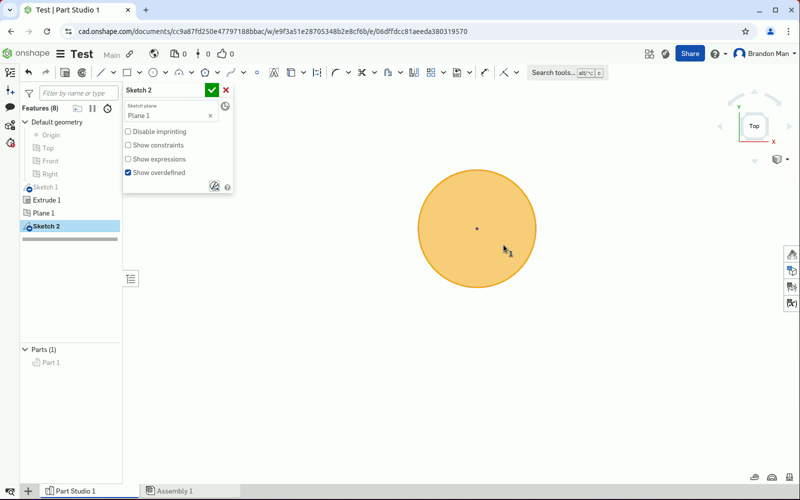
scroll(-6)
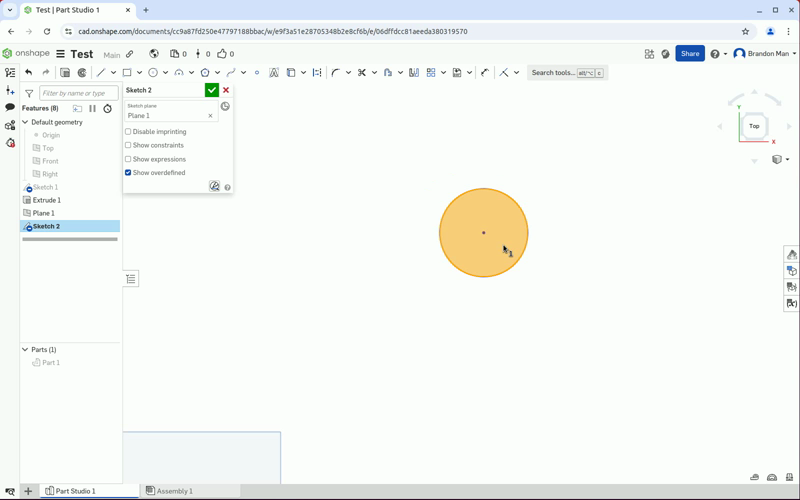
scroll(-6)
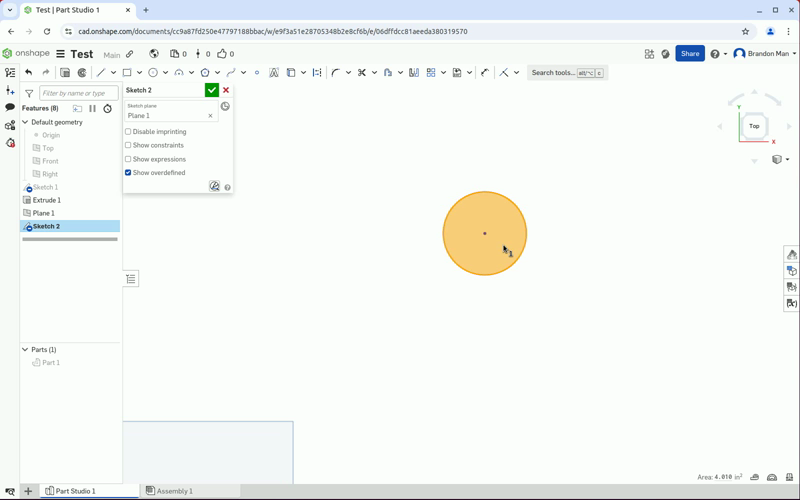
scroll(-6)
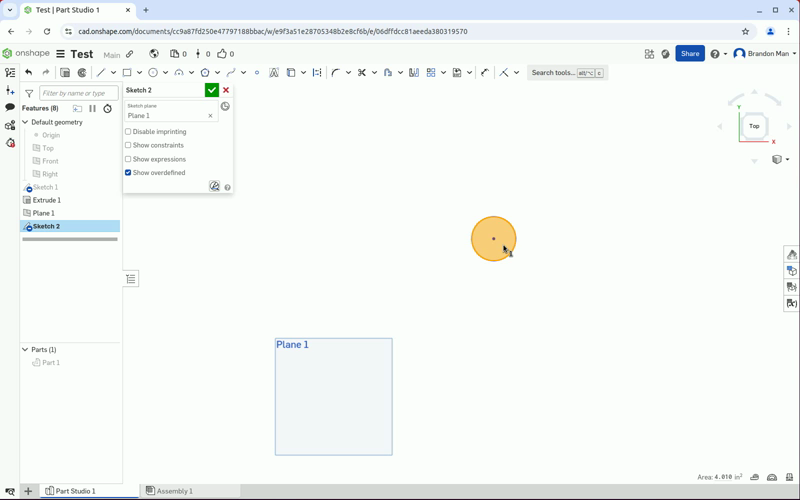
scroll(-6)
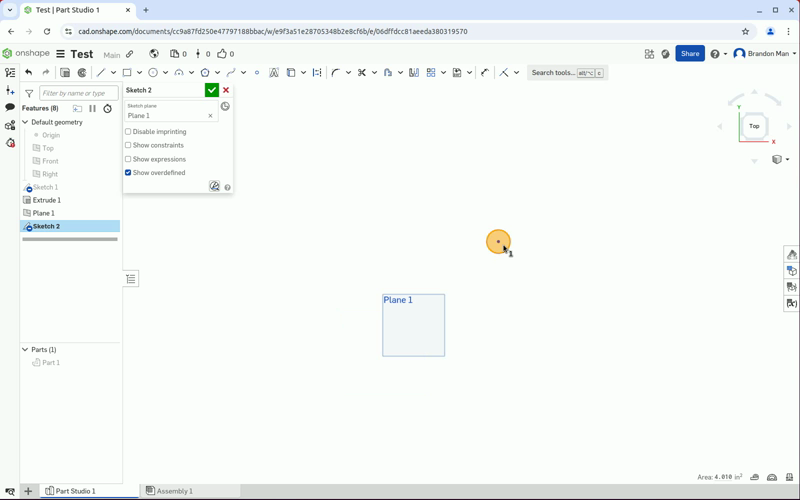
scroll(-6)
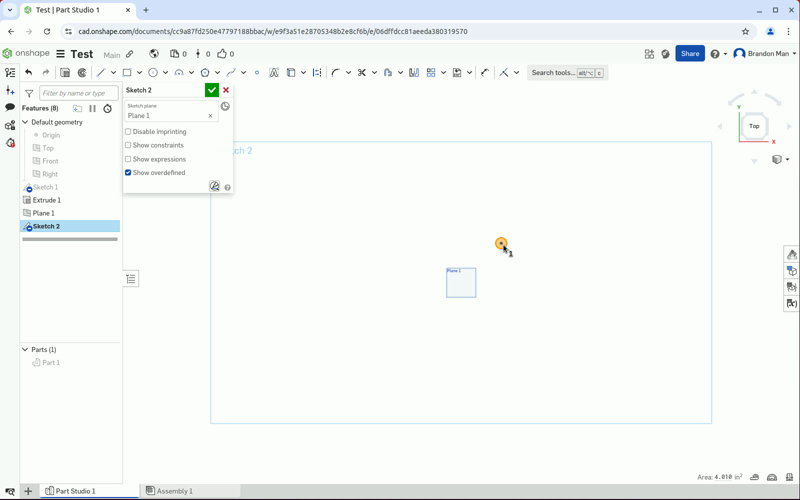
mouse_move(73, 352)
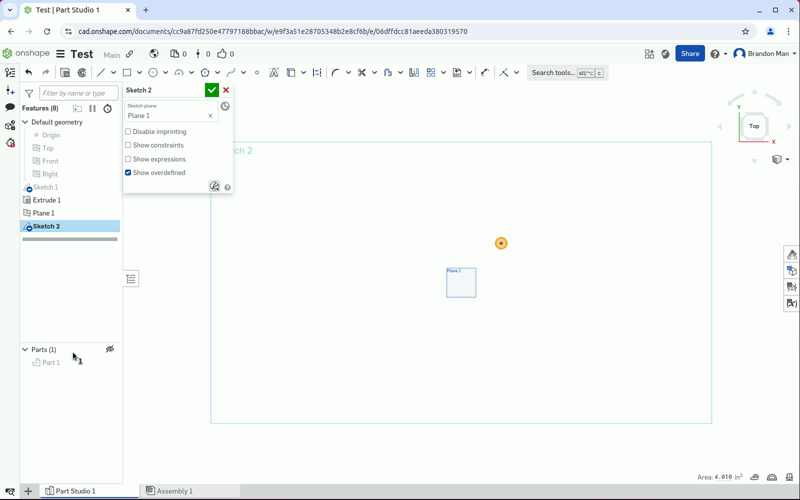
key(shift+y)
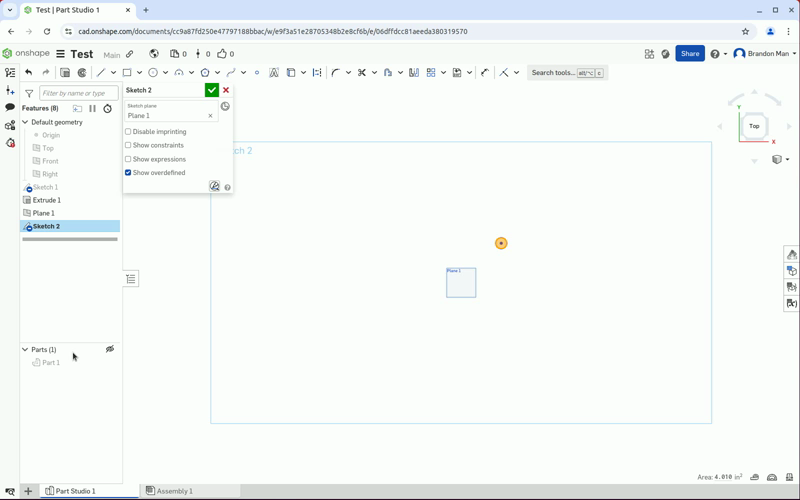
key(shift+e)
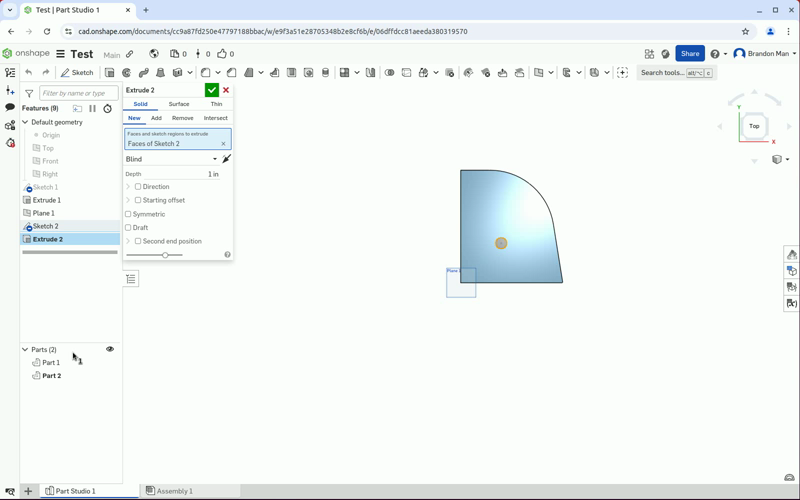
mouse_move(143, 106)
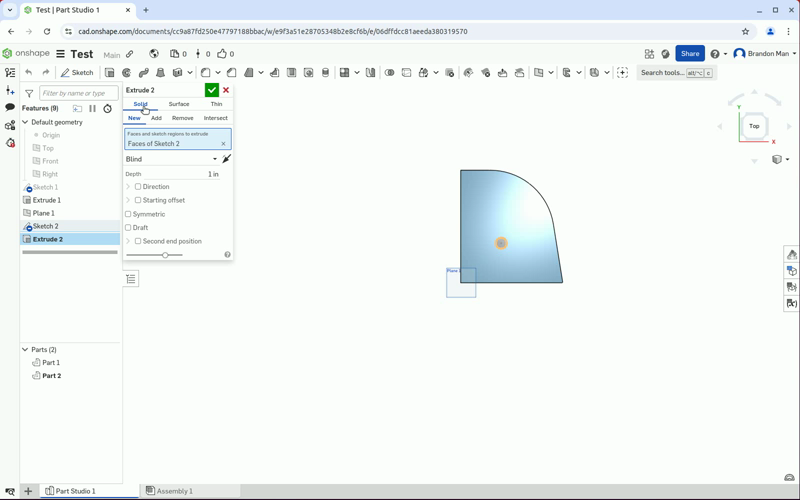
click(143, 106)
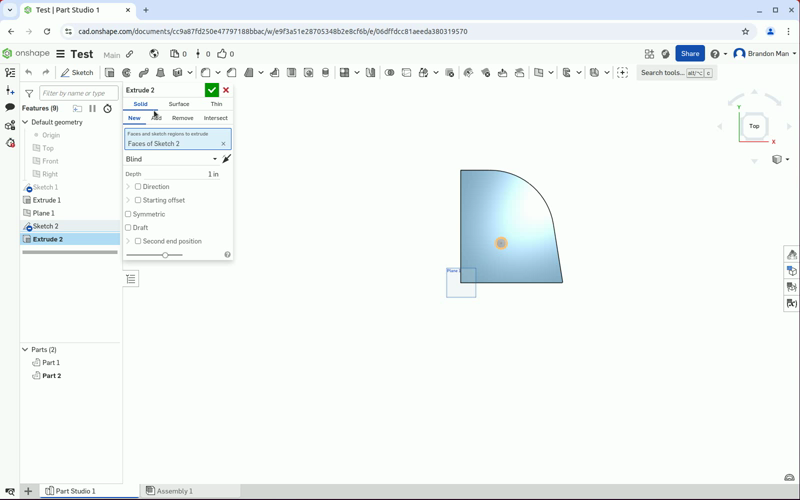
mouse_move(186, 120)
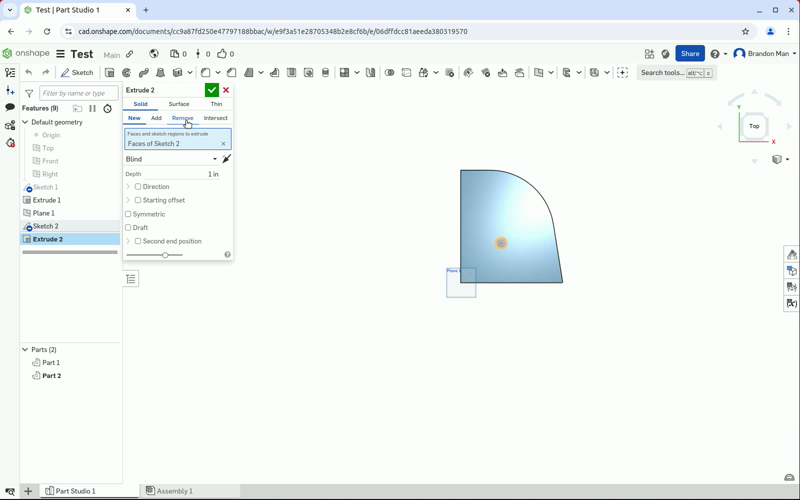
click(186, 120)
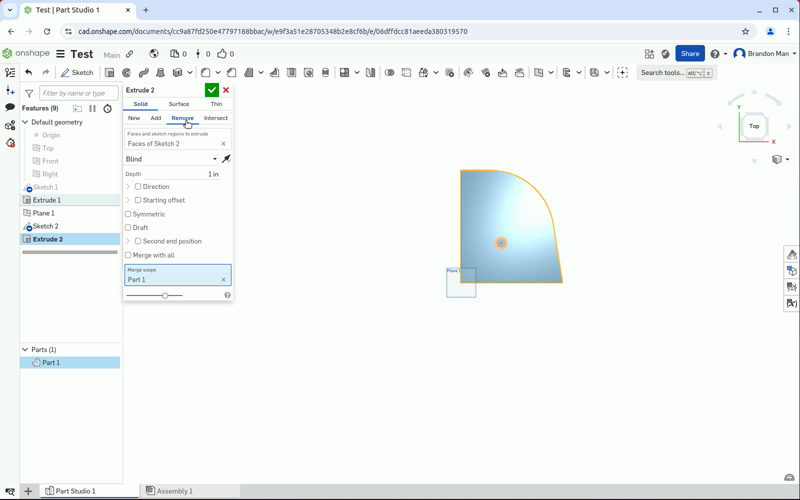
key(tab, 4)
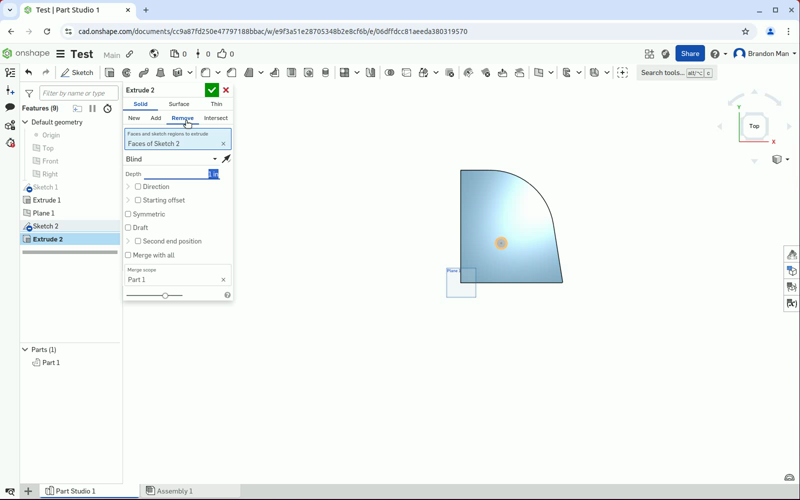
text(2.889)
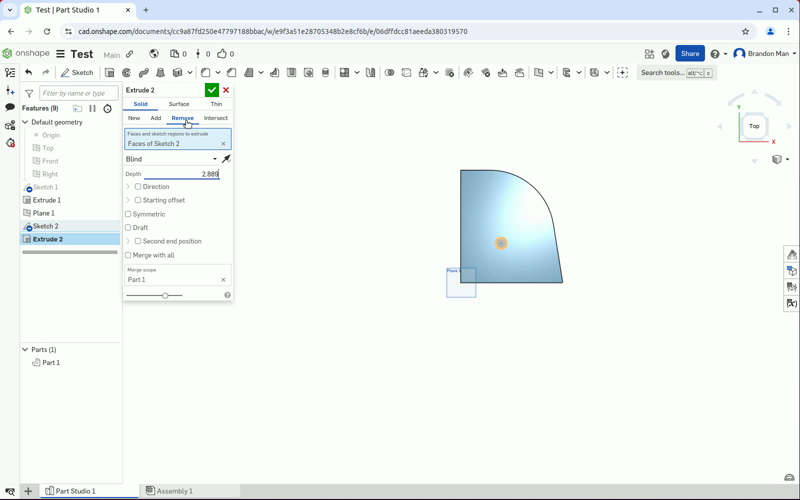
key(tab, 6)
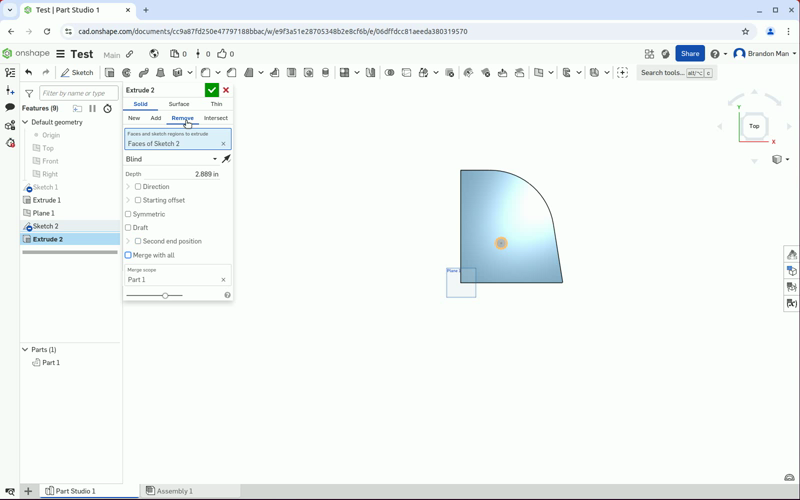
key(space)
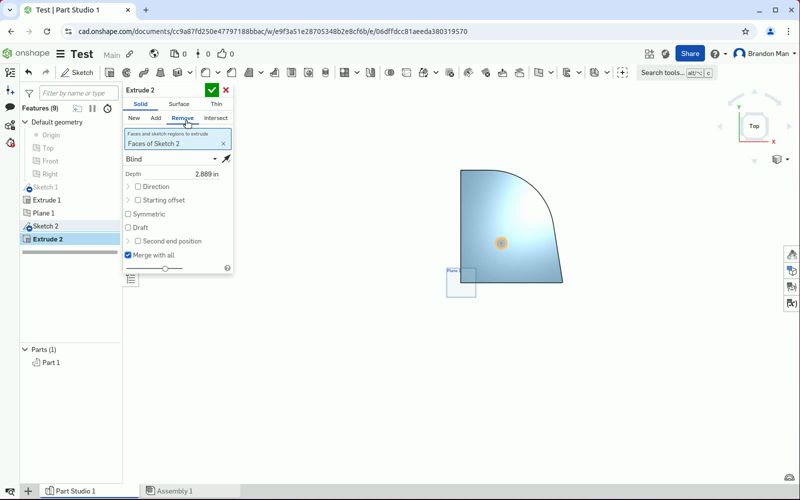
key(enter)
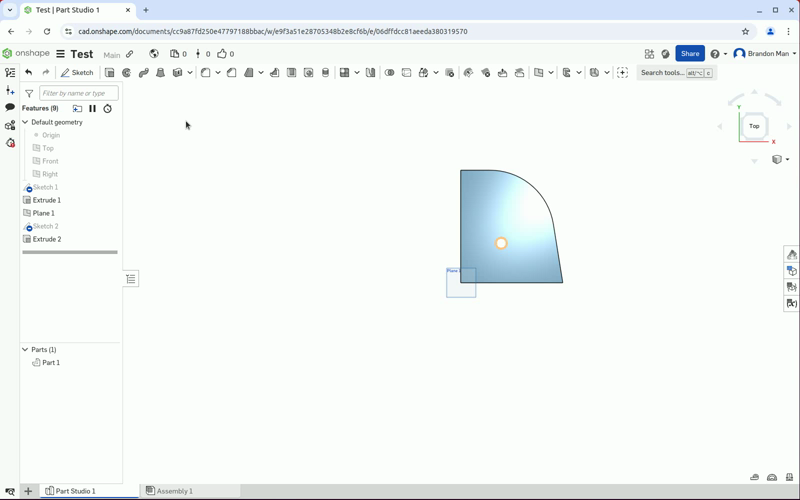
key(shift+h)
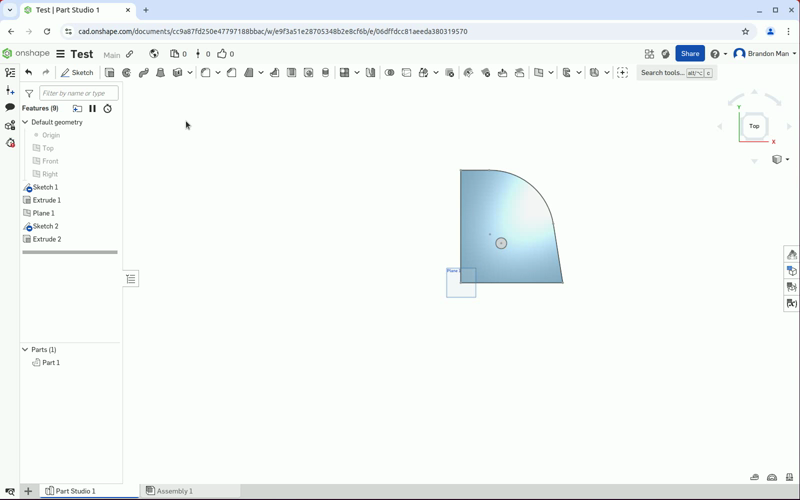
key(shift+h)
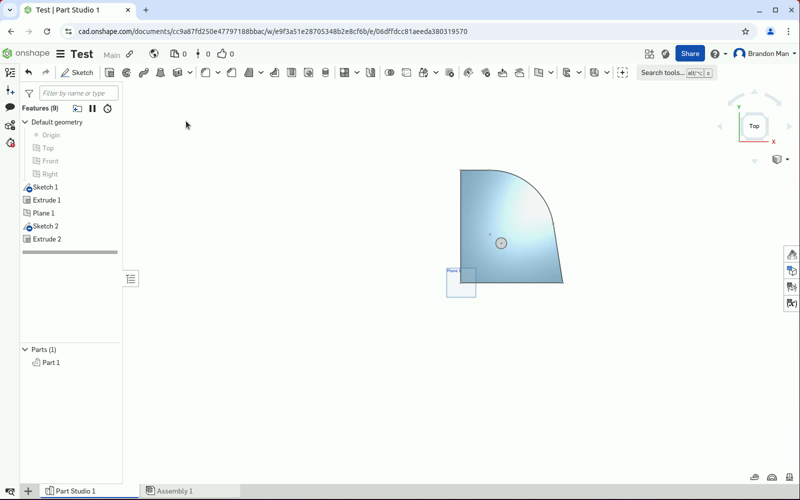
key(shift+7)
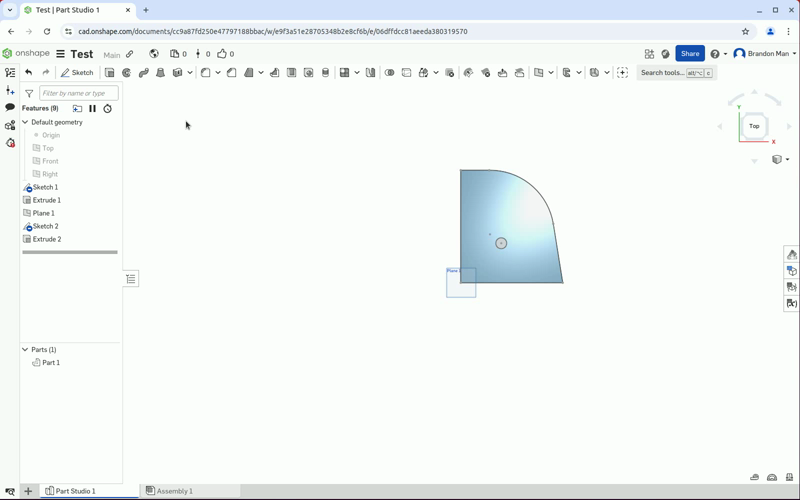
key(up, 3)
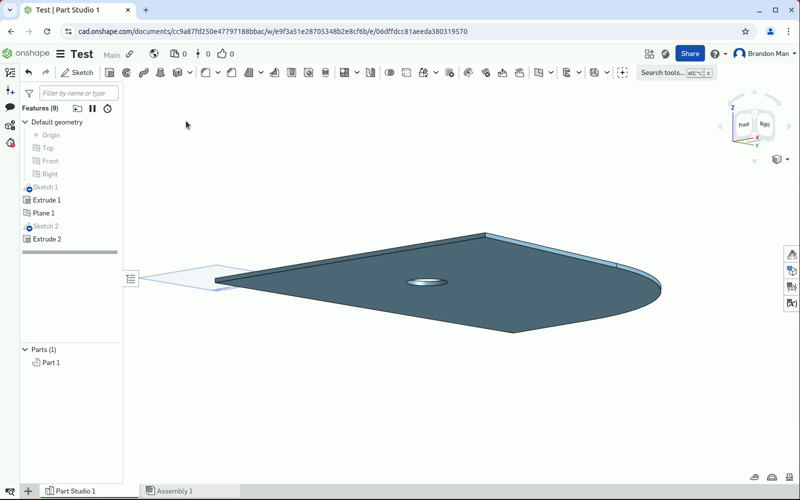
key(left, 3)
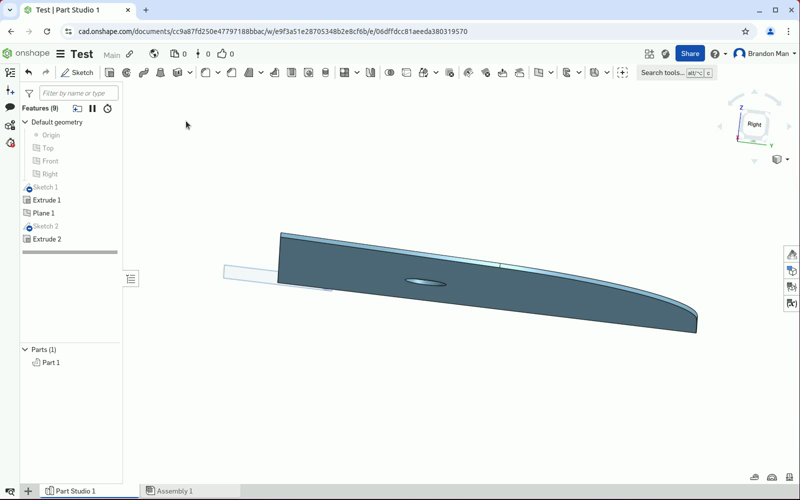
key(right, 3)
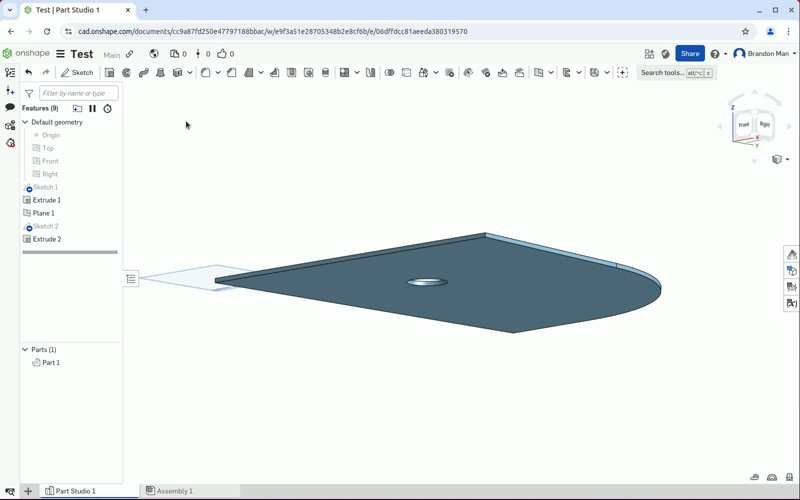
key(down, 3)
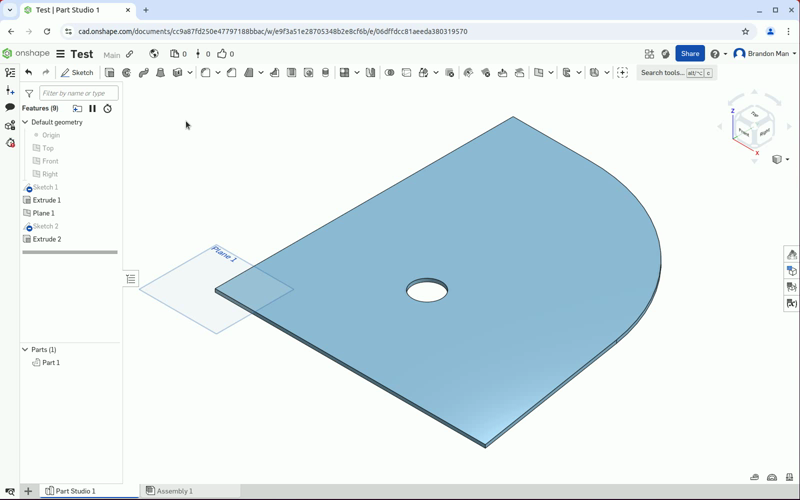
mouse_move(73, 189)
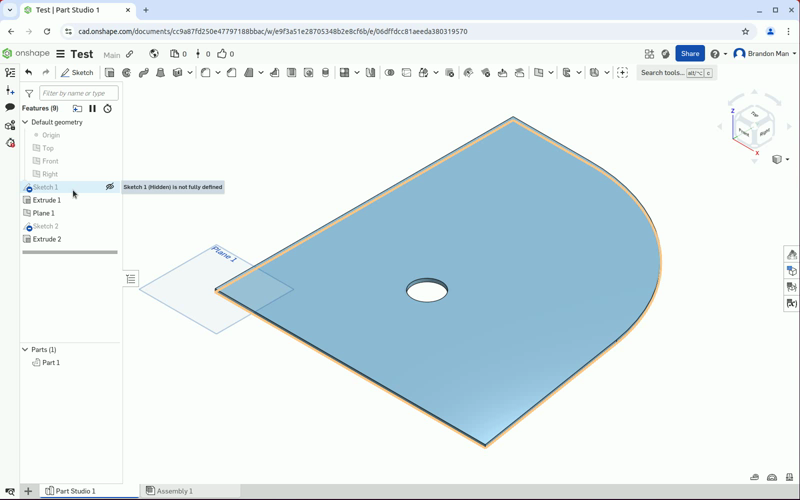
click(73, 189)